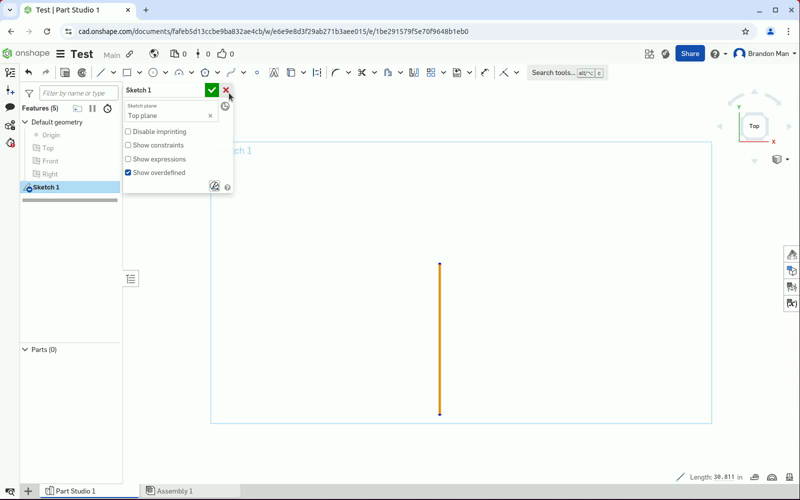
key(shift+h)
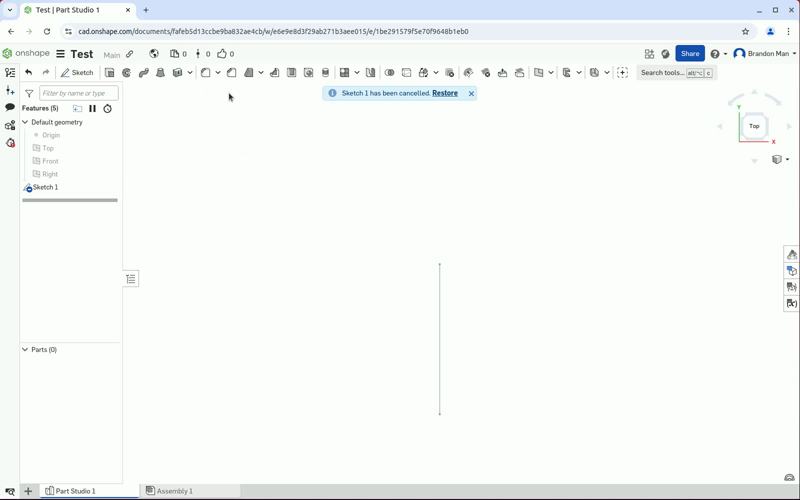
key(shift+s)
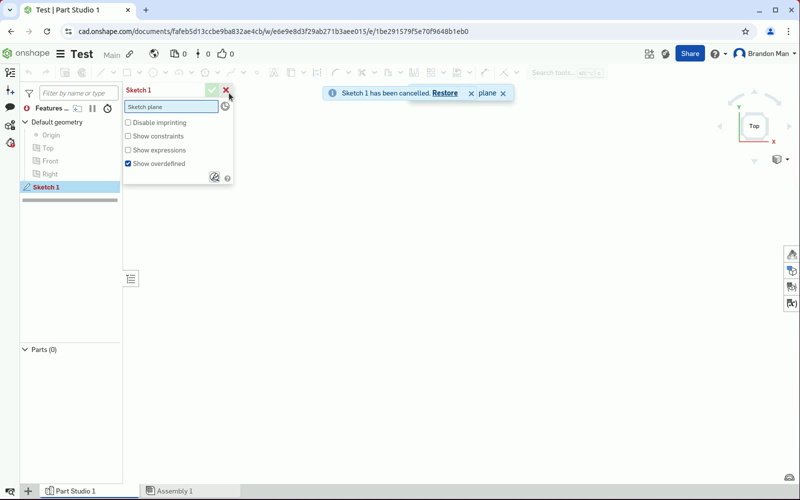
mouse_move(73, 150)
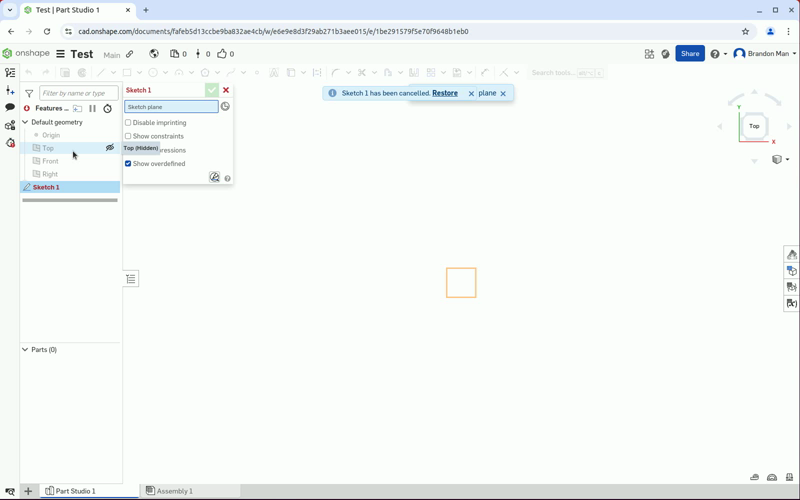
click(73, 150)
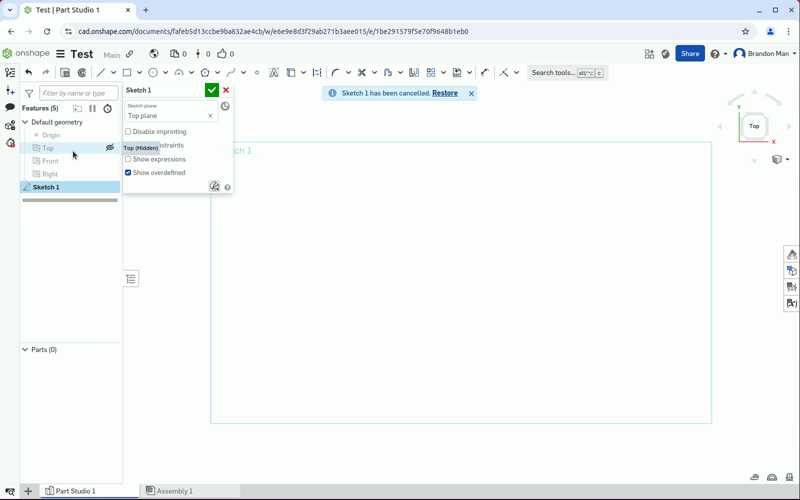
mouse_move(73, 352)
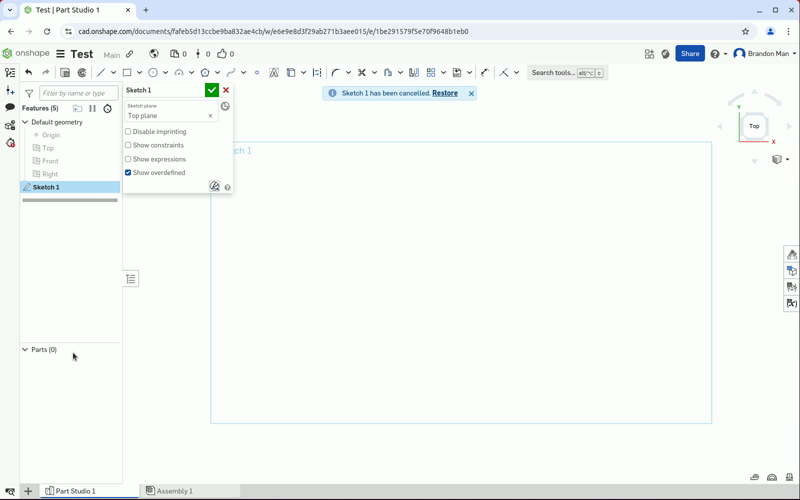
key(y)
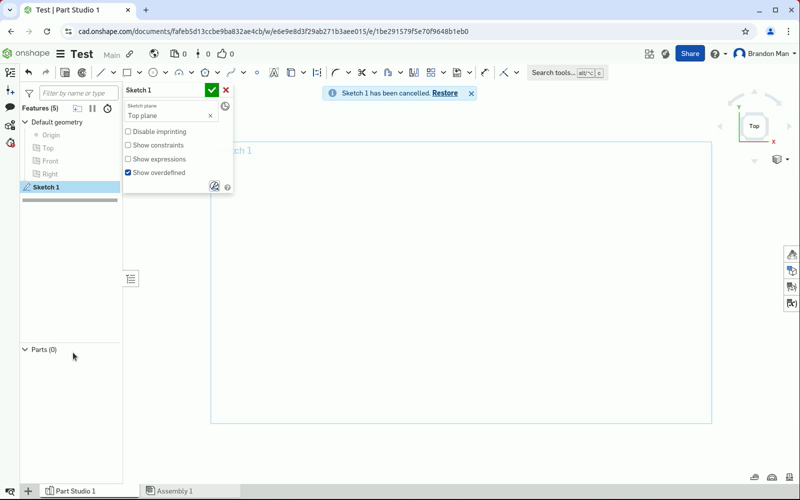
key(l)
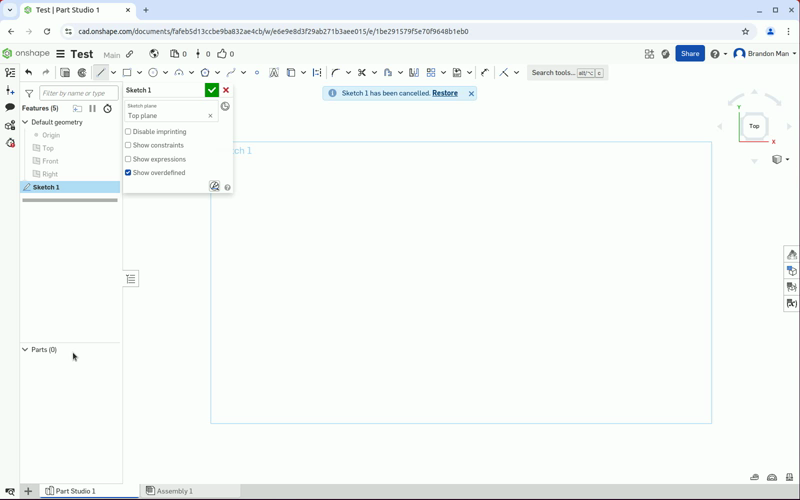
key_down(shift)
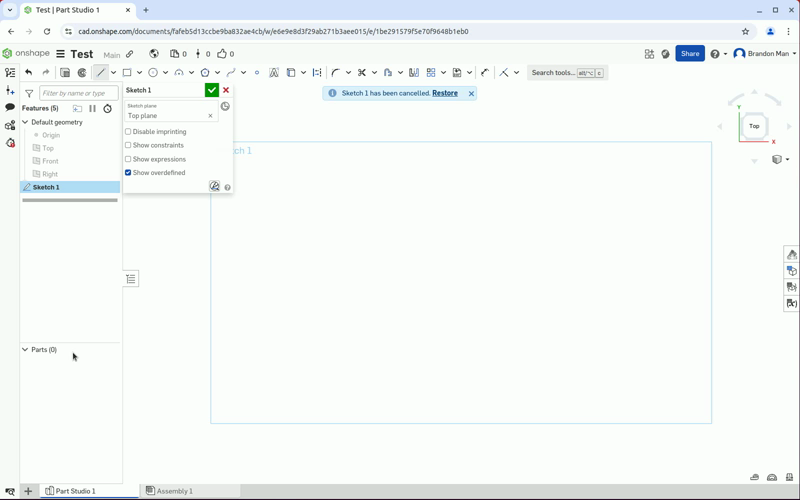
mouse_move(460, 294)
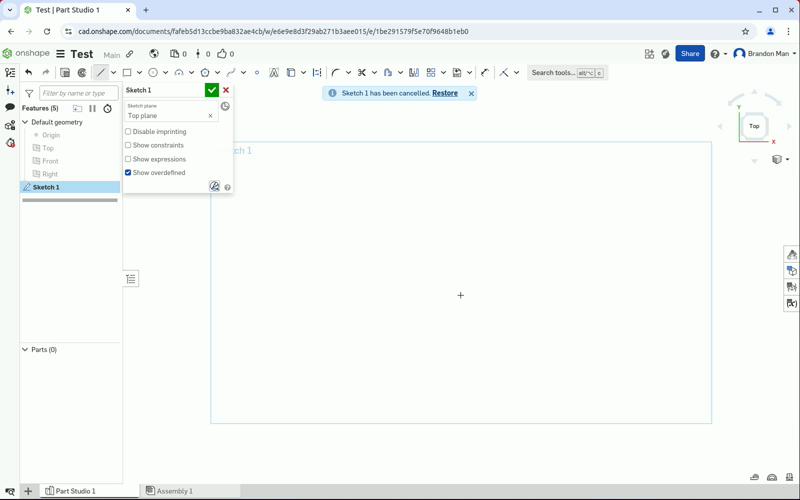
click(460, 294)
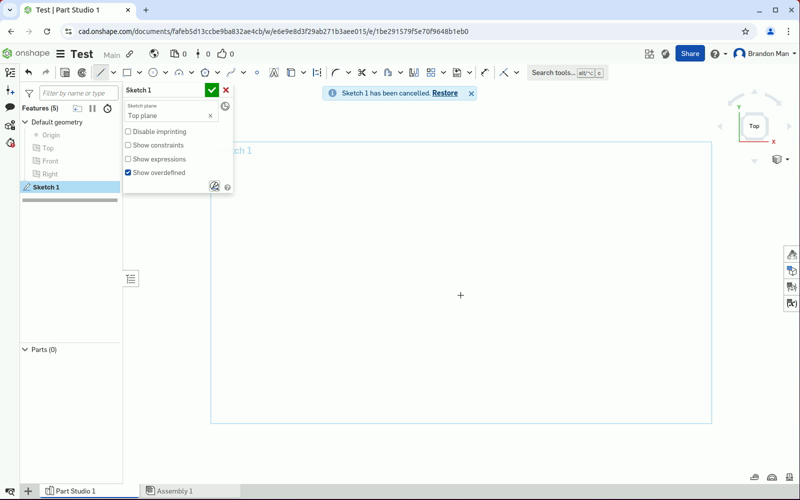
key_up(shift)
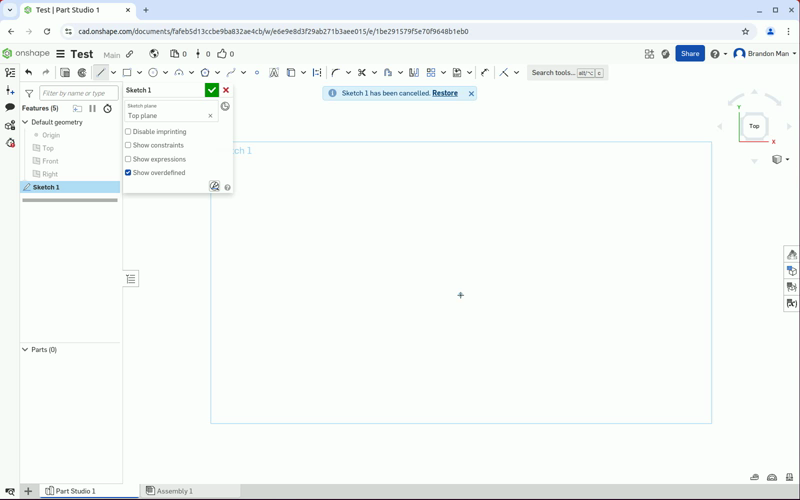
key_down(shift)
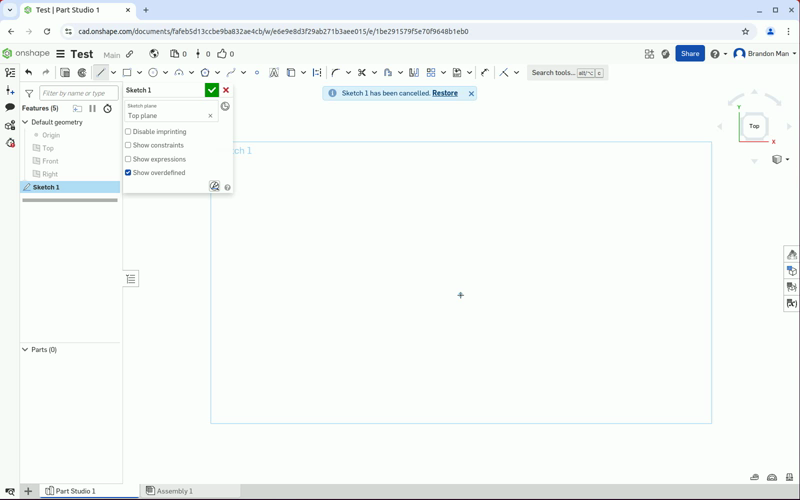
mouse_move(490, 294)
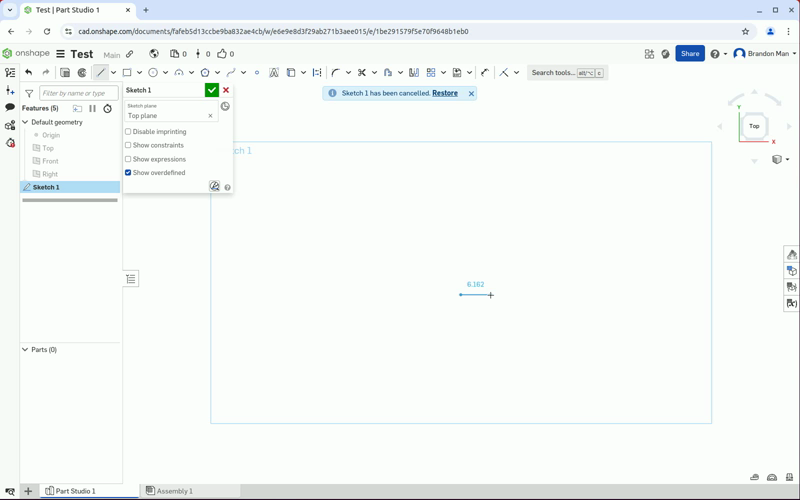
mouse_move(495, 294)
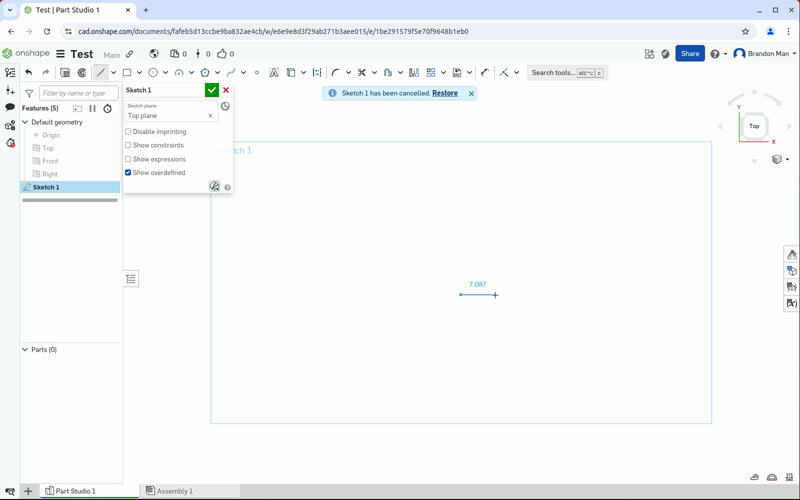
click(495, 294)
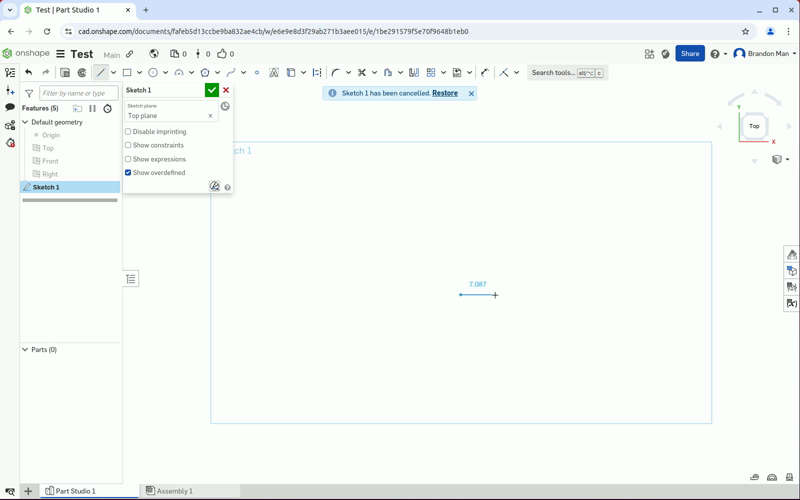
key_up(shift)
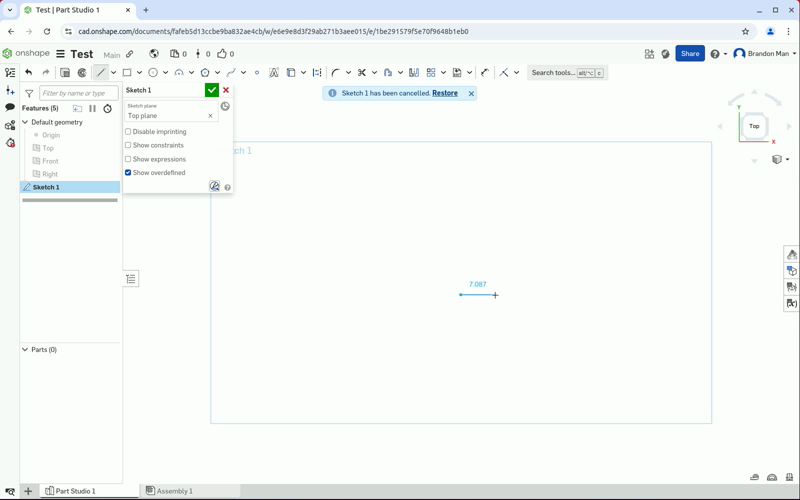
key_down(shift)
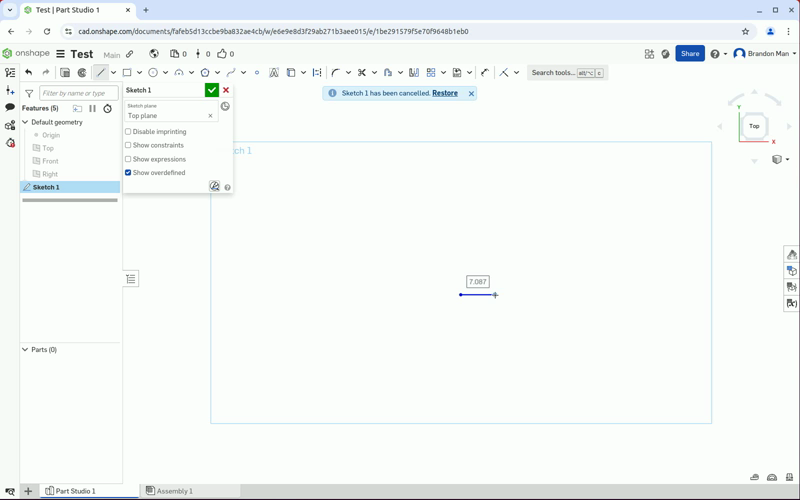
mouse_move(573, 285)
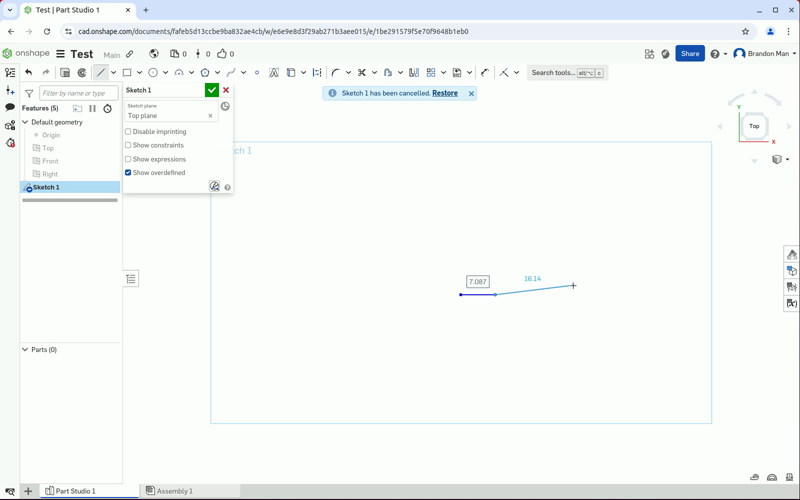
click(573, 285)
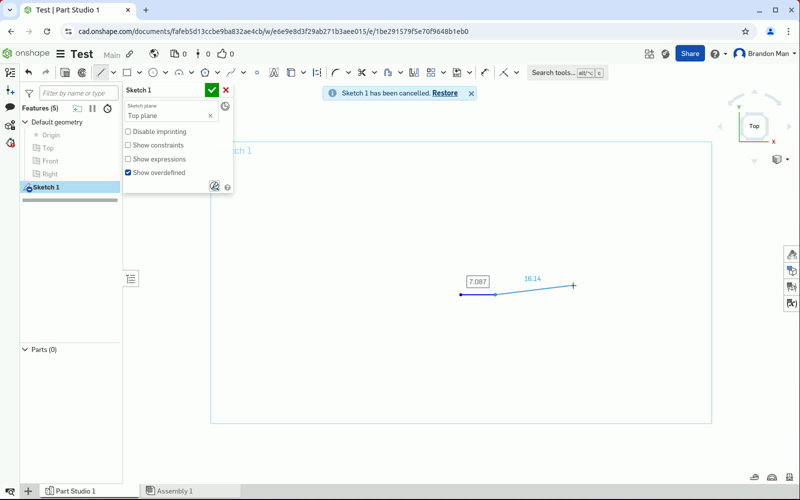
key_up(shift)
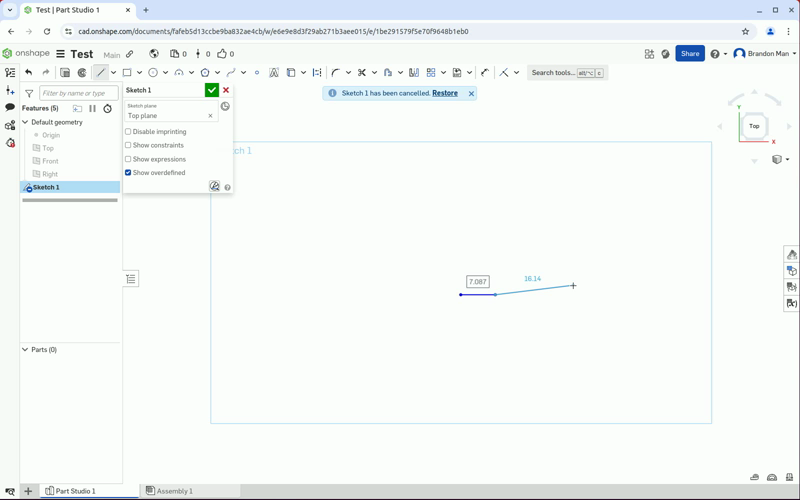
key_down(shift)
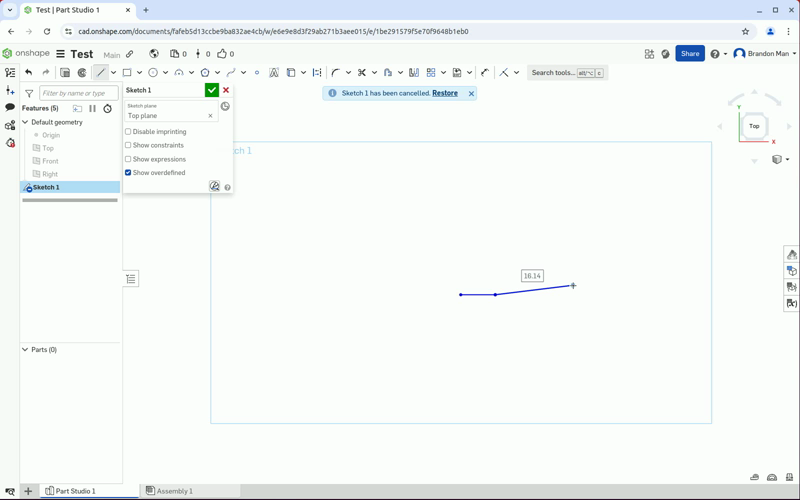
mouse_move(589, 285)
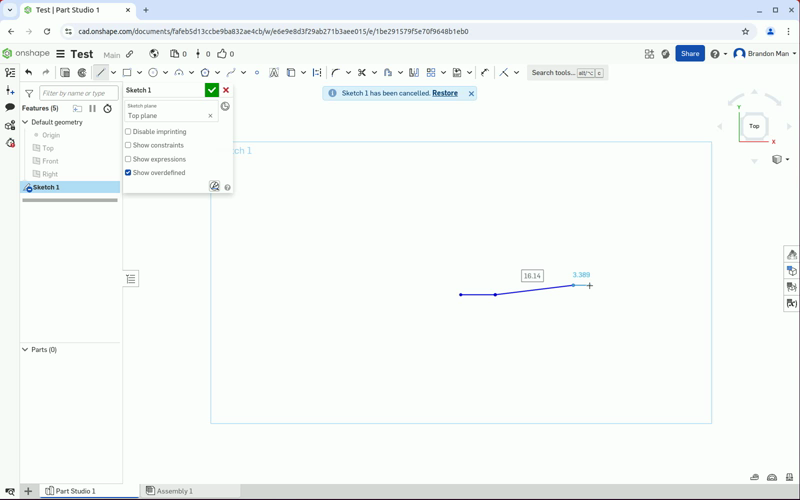
mouse_move(573, 280)
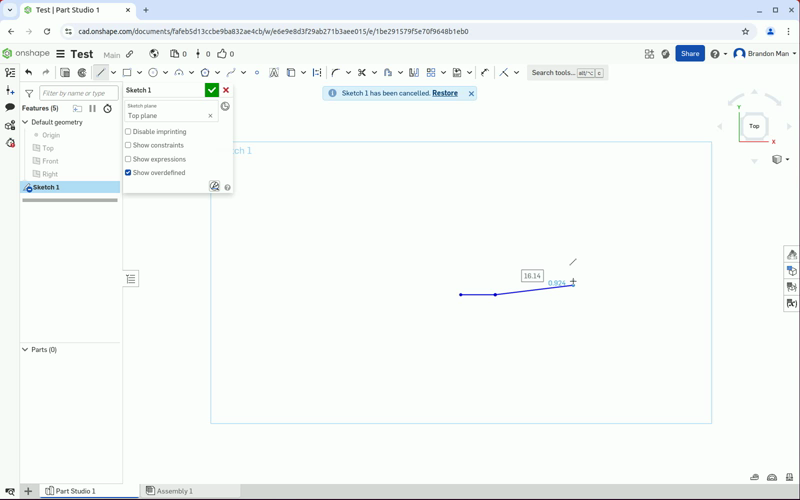
scroll(6)
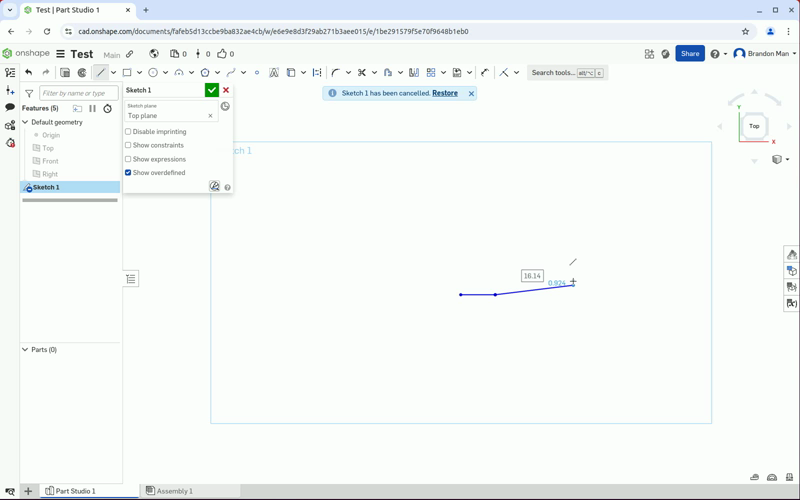
scroll(6)
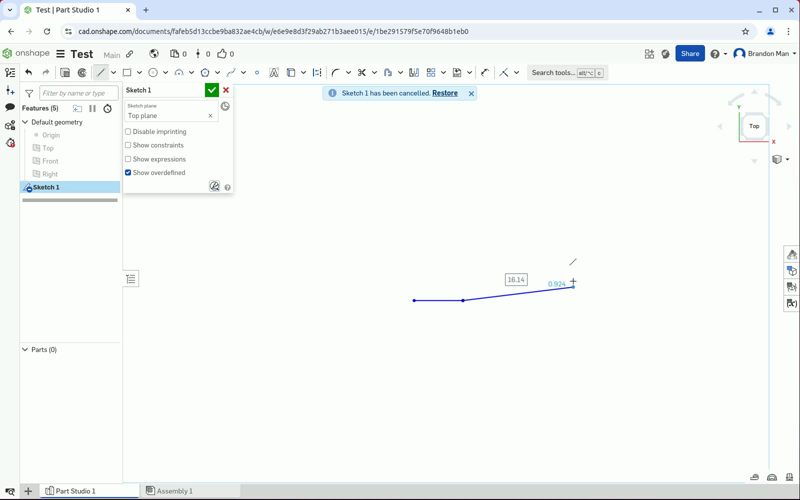
scroll(6)
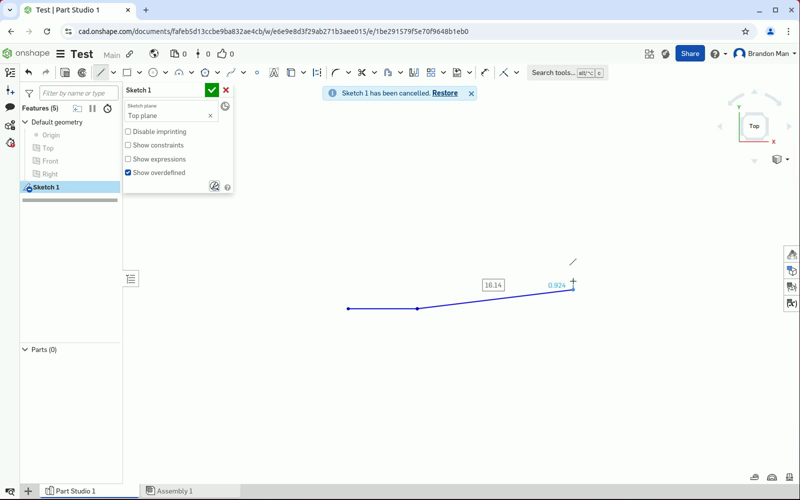
scroll(6)
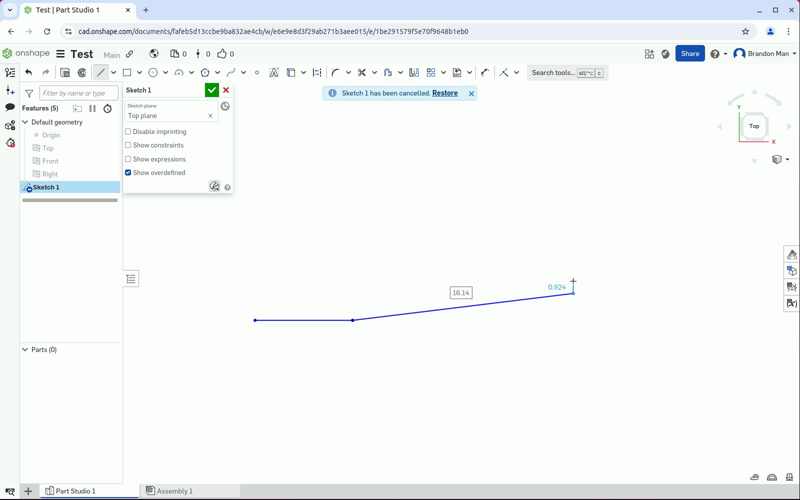
scroll(6)
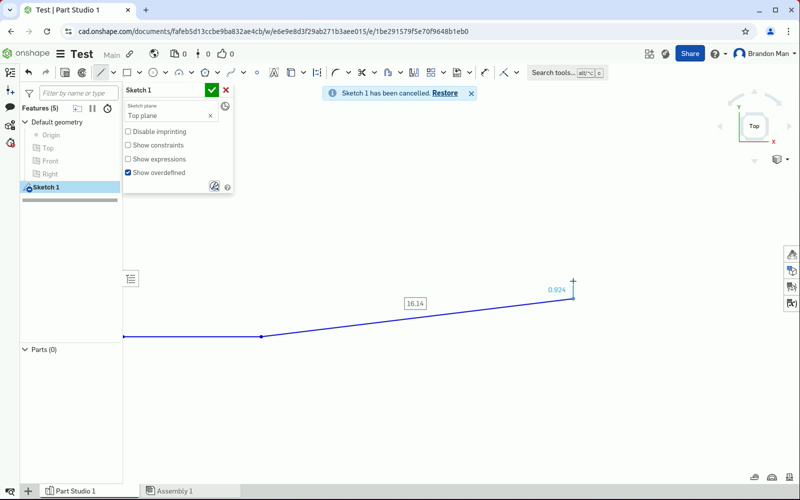
scroll(6)
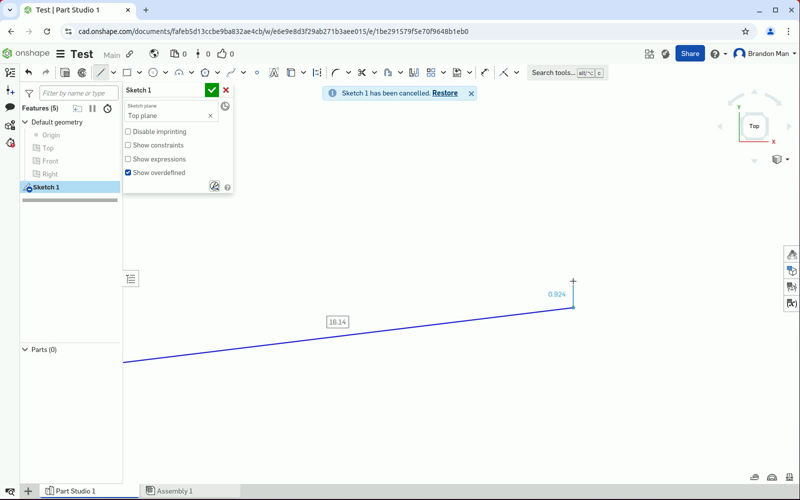
scroll(6)
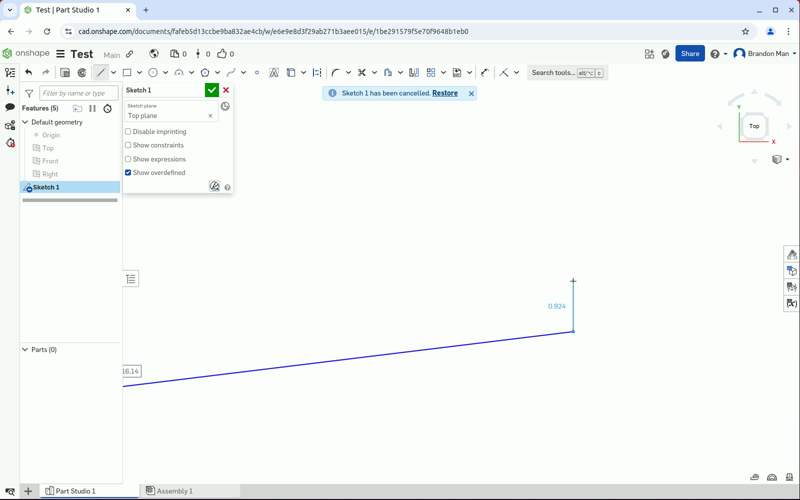
click(573, 280)
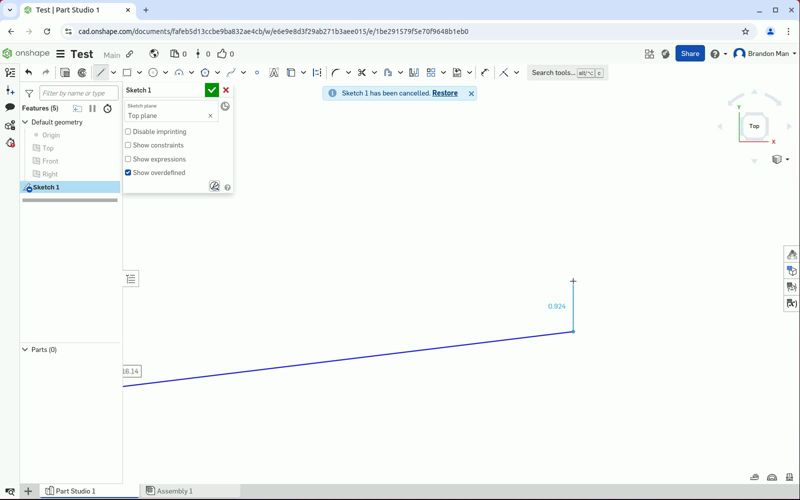
scroll(-6)
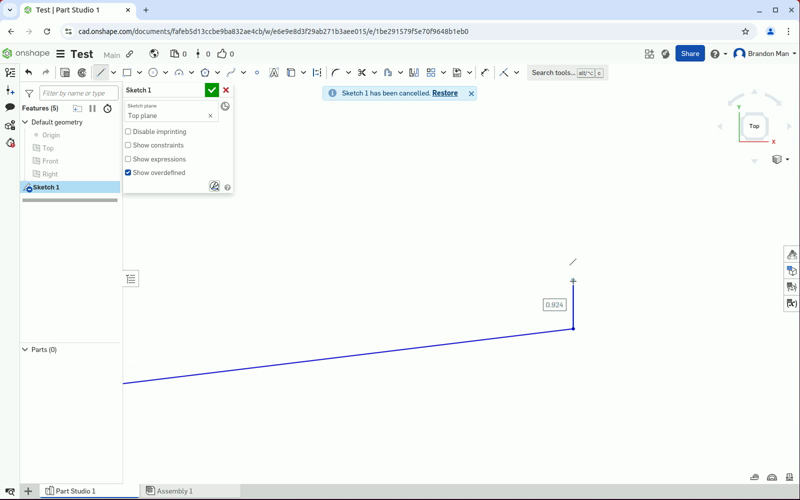
scroll(-6)
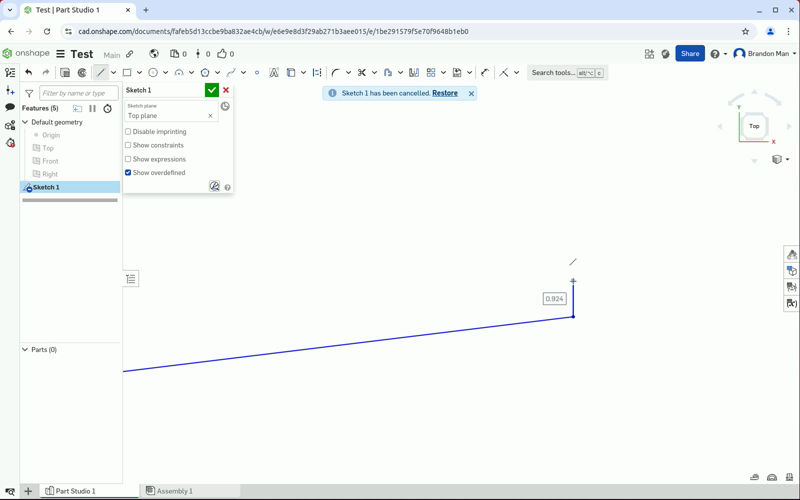
scroll(-6)
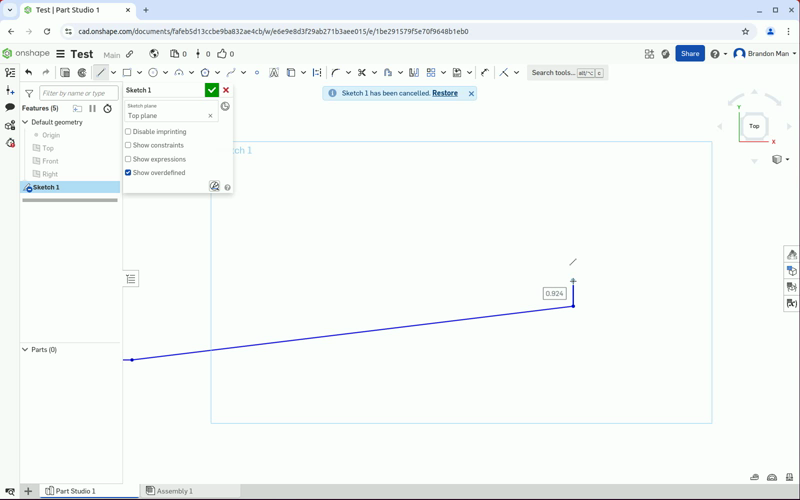
scroll(-6)
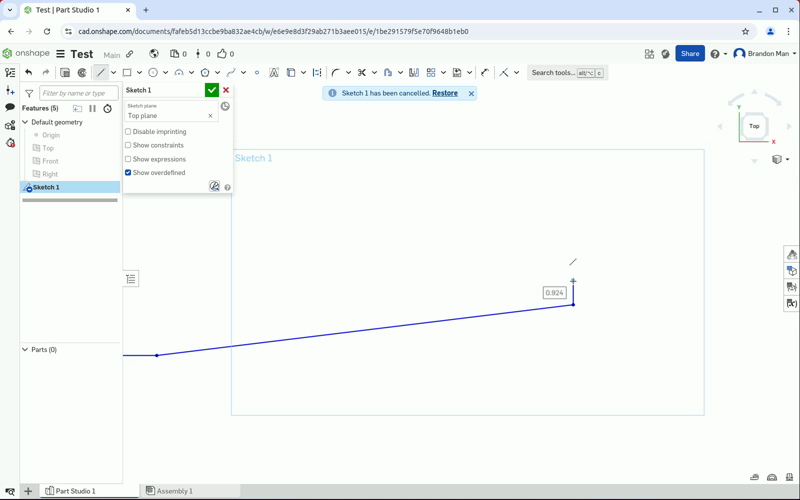
scroll(-6)
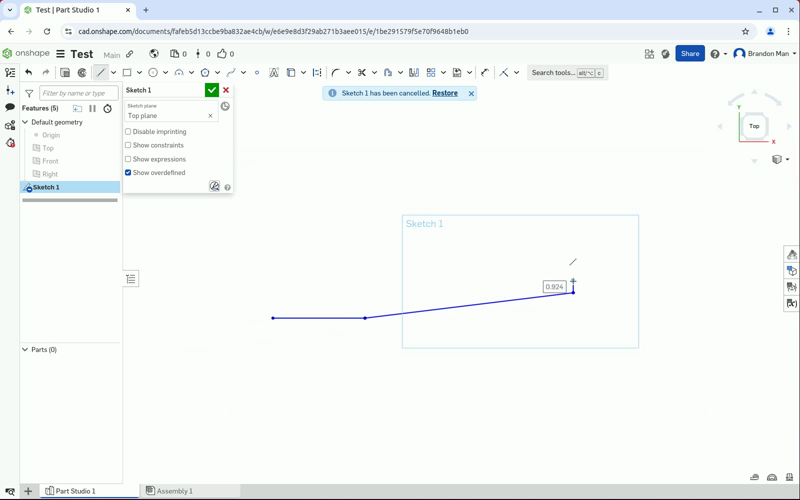
scroll(-6)
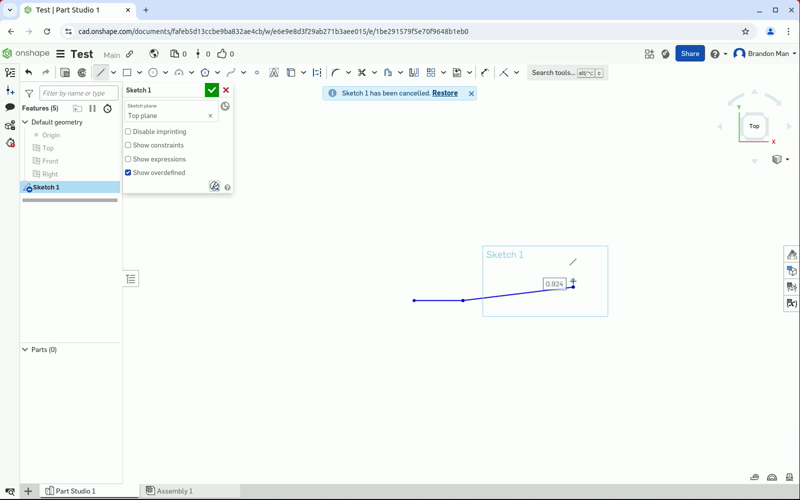
scroll(-6)
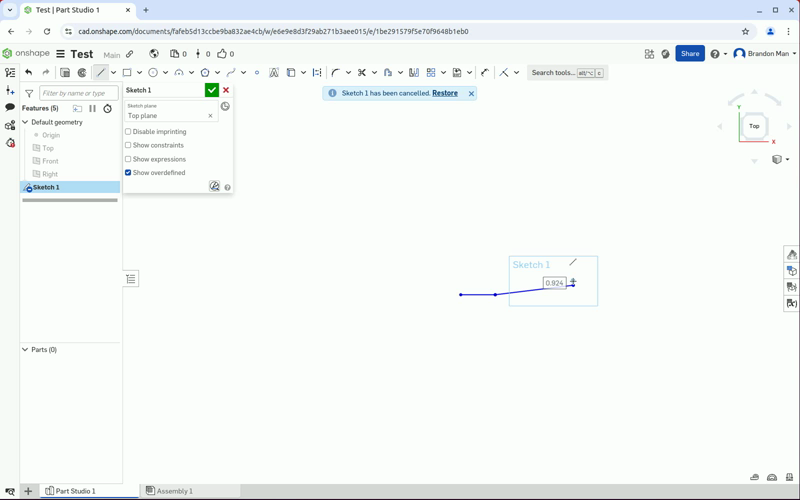
key_up(shift)
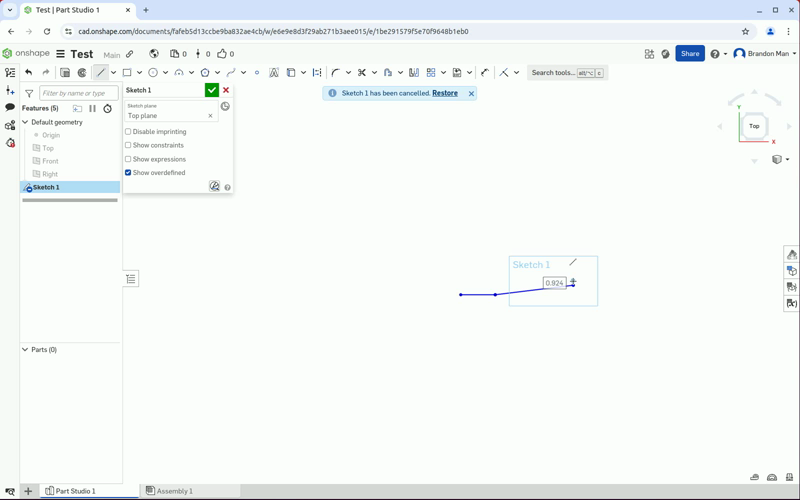
key_down(shift)
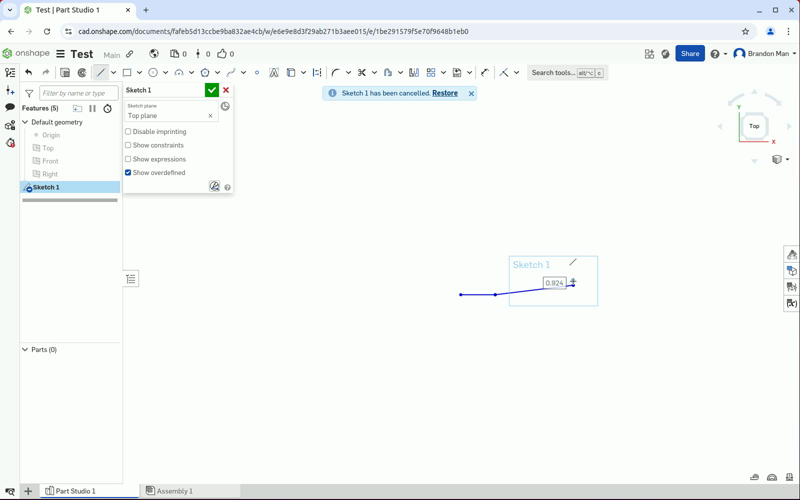
mouse_move(495, 270)
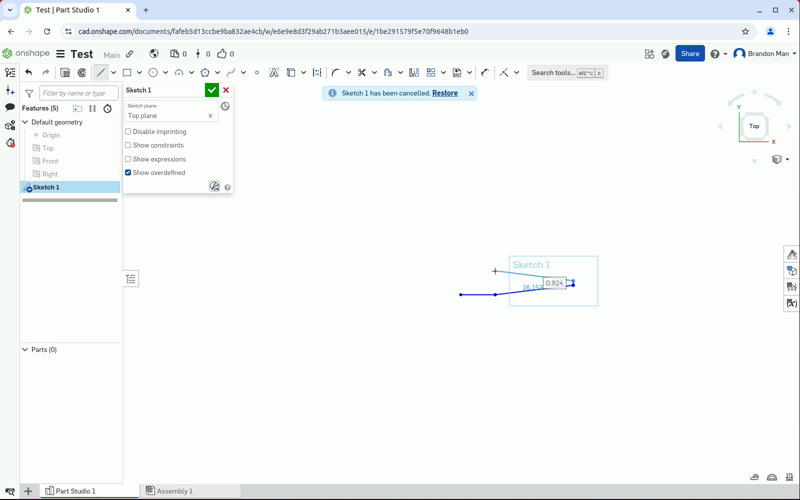
click(495, 270)
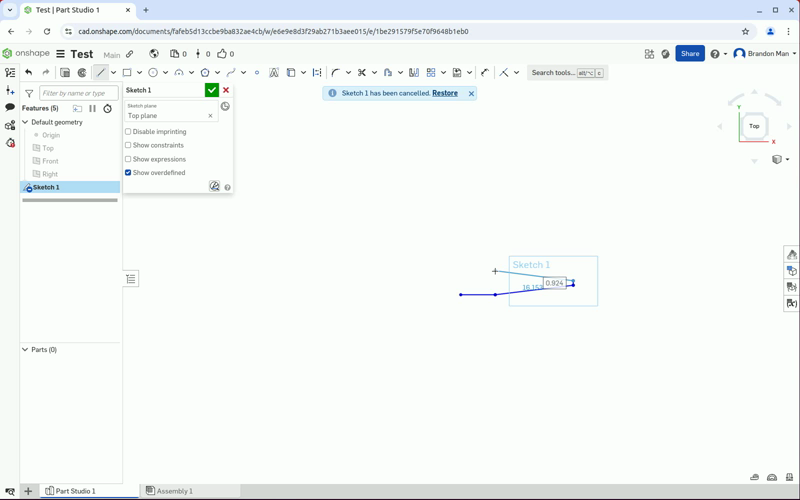
key_up(shift)
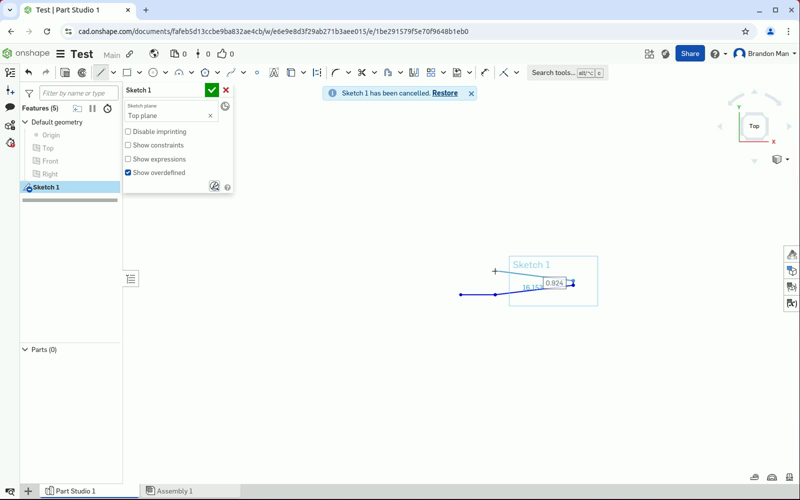
key_down(shift)
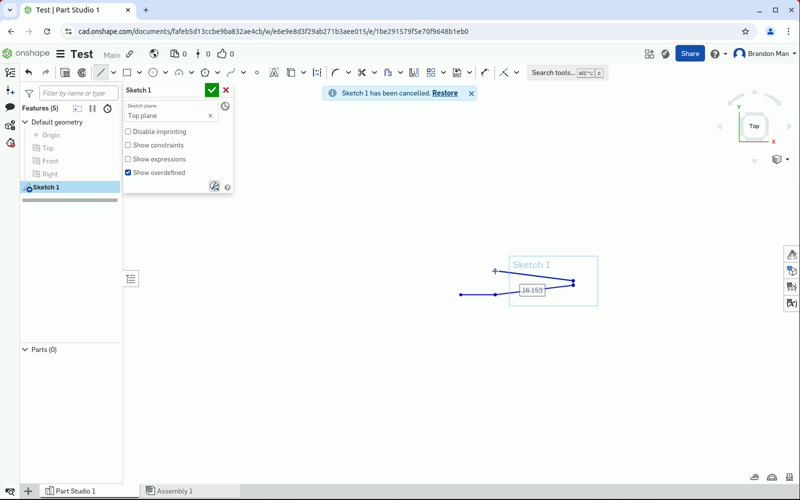
mouse_move(525, 270)
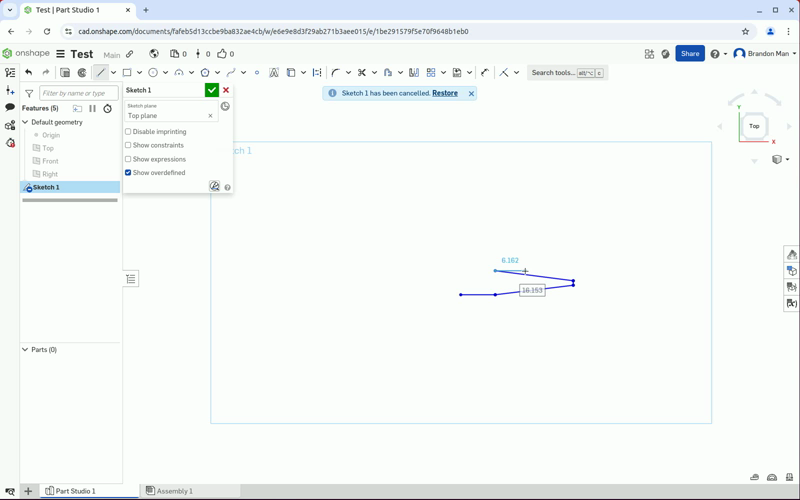
mouse_move(460, 270)
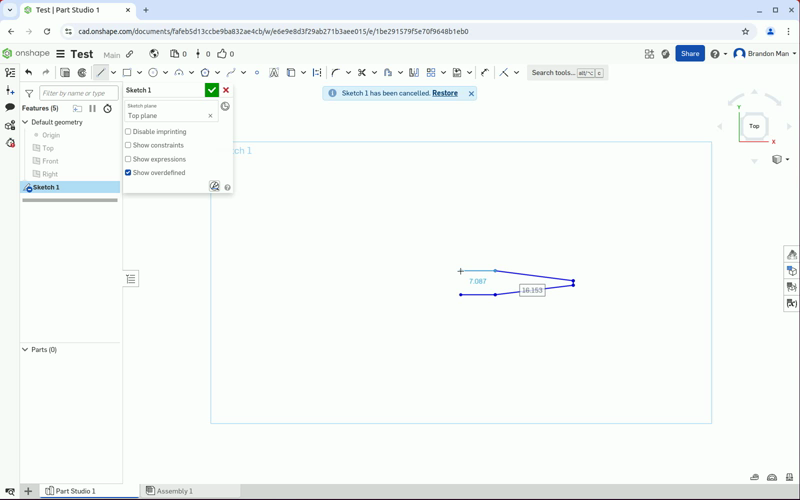
click(460, 270)
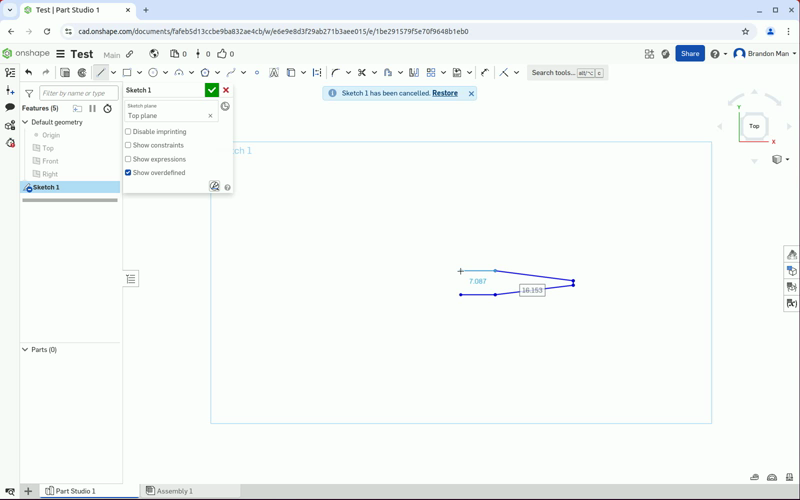
key_up(shift)
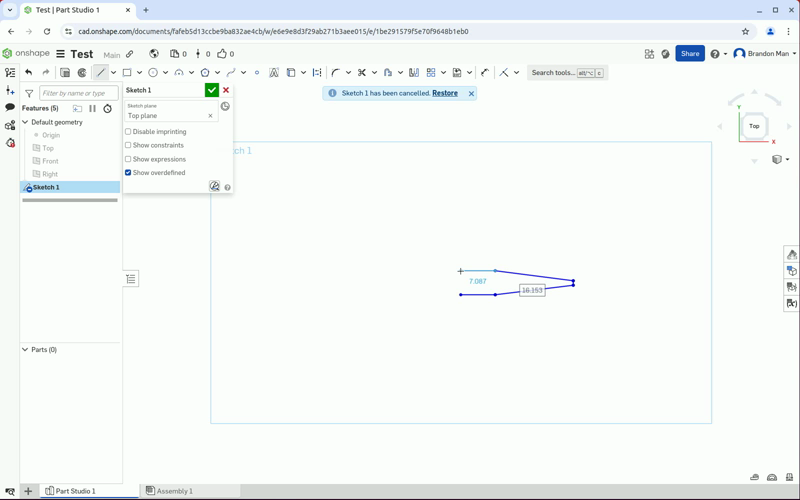
key(esc)
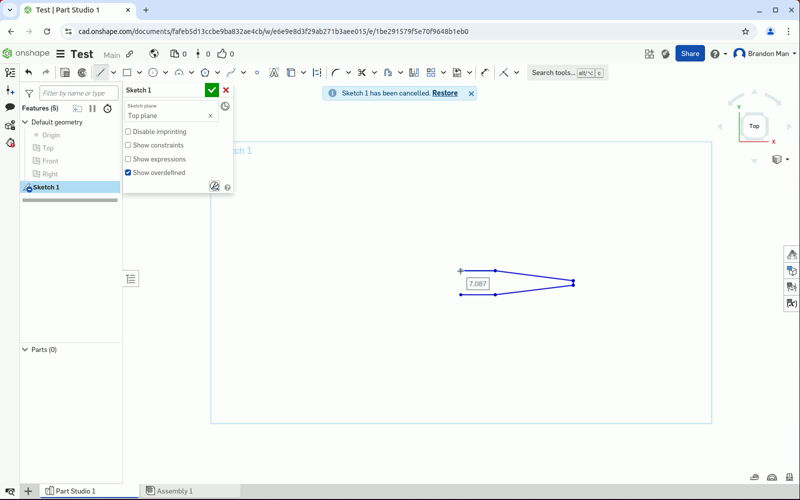
key(a)
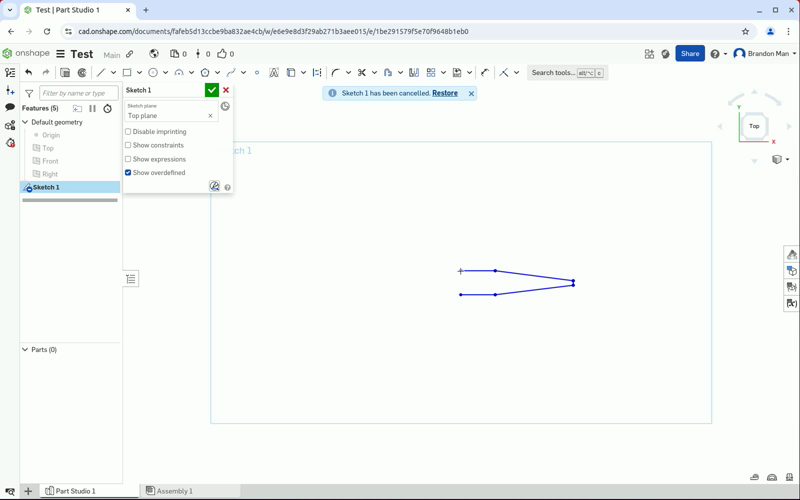
mouse_move(460, 270)
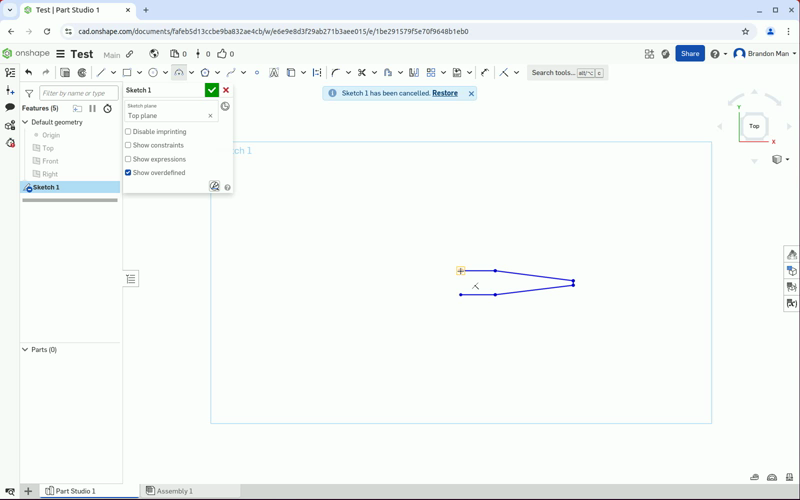
click(460, 270)
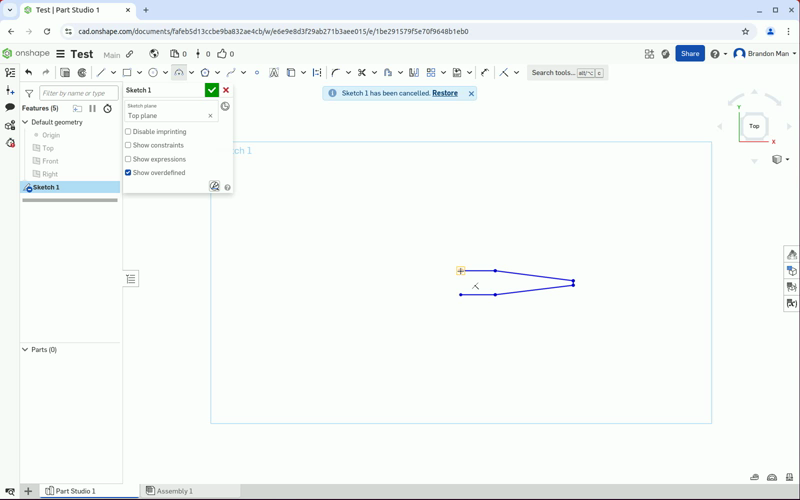
mouse_move(460, 294)
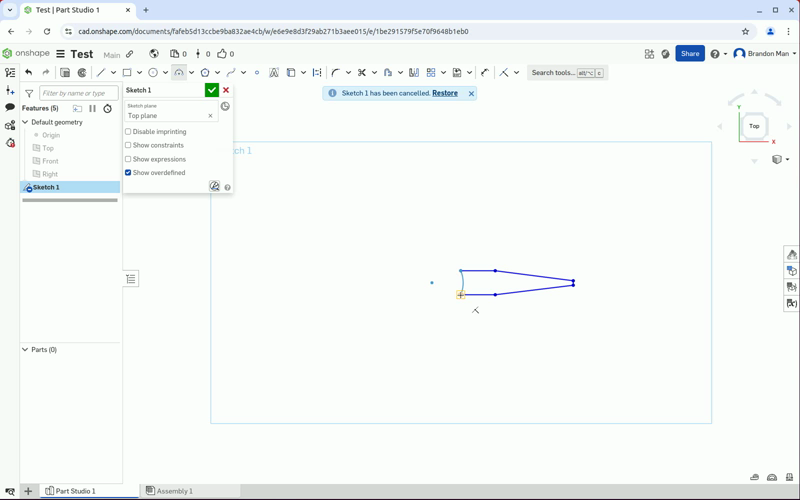
click(460, 294)
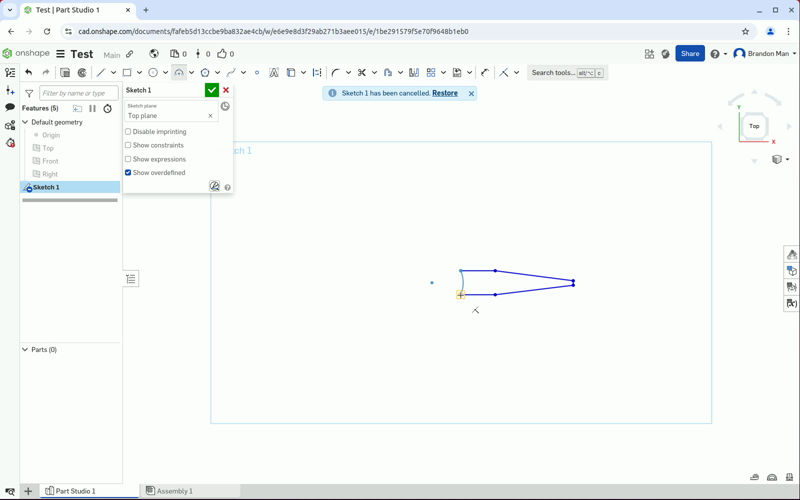
key_down(shift)
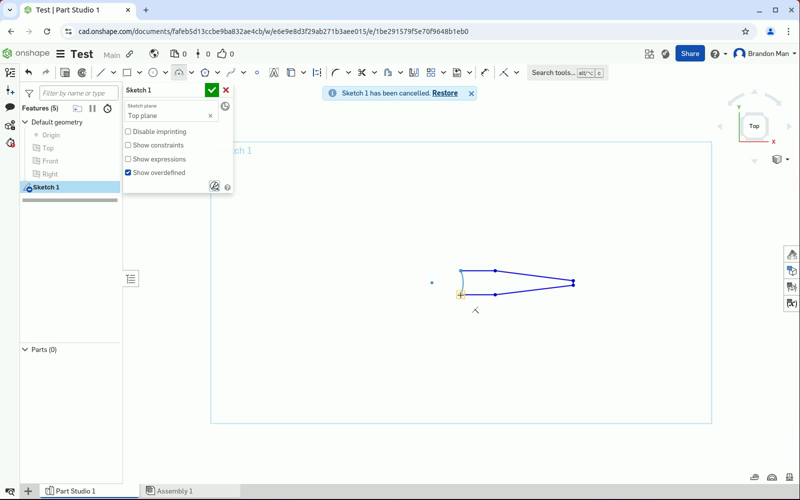
mouse_move(472, 282)
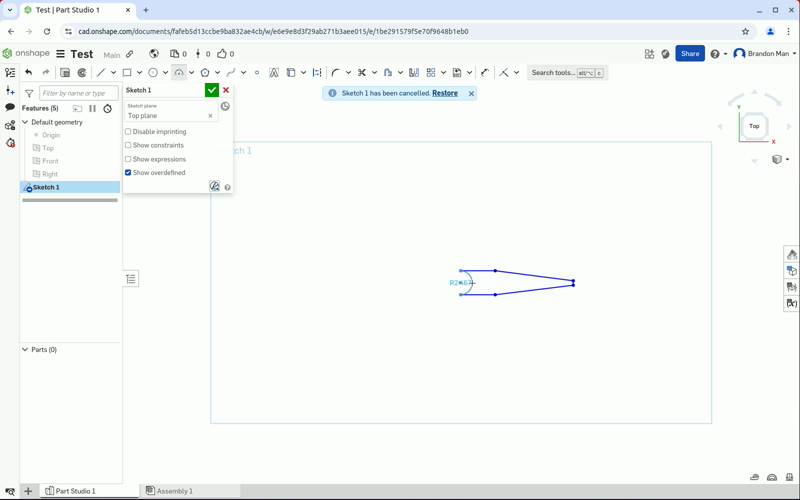
click(472, 282)
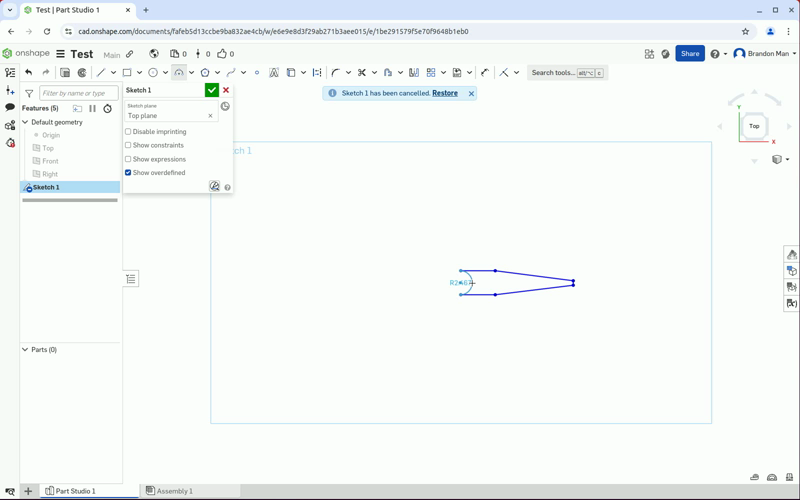
key_up(shift)
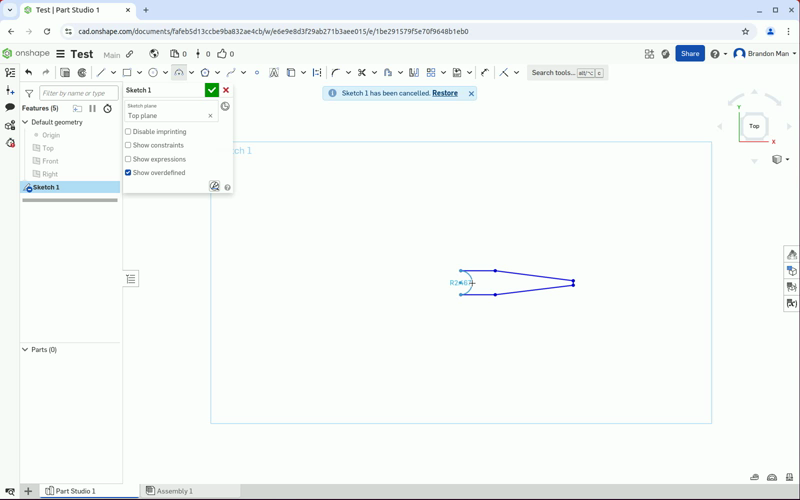
key(esc)
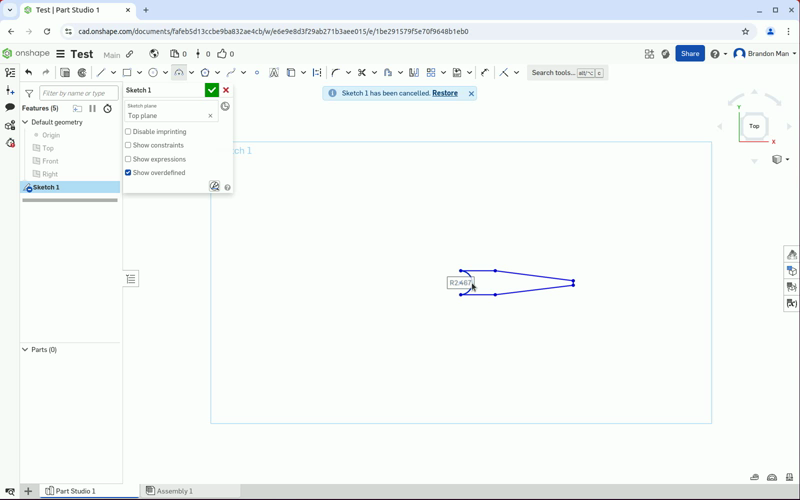
mouse_move(522, 281)
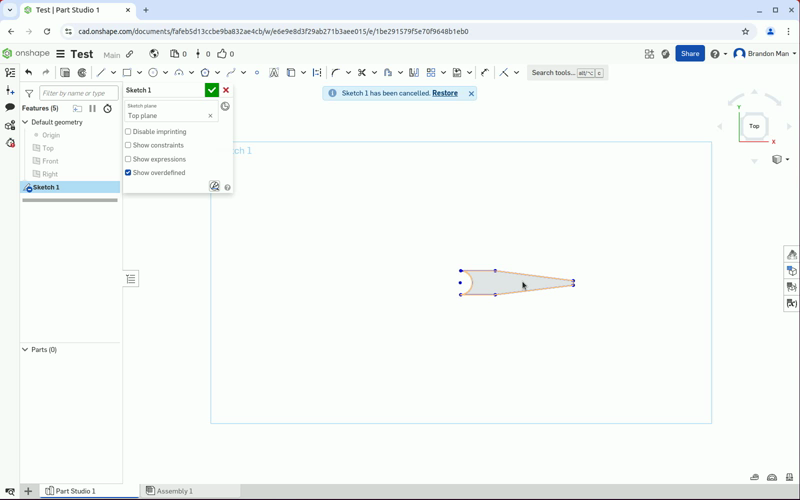
scroll(6)
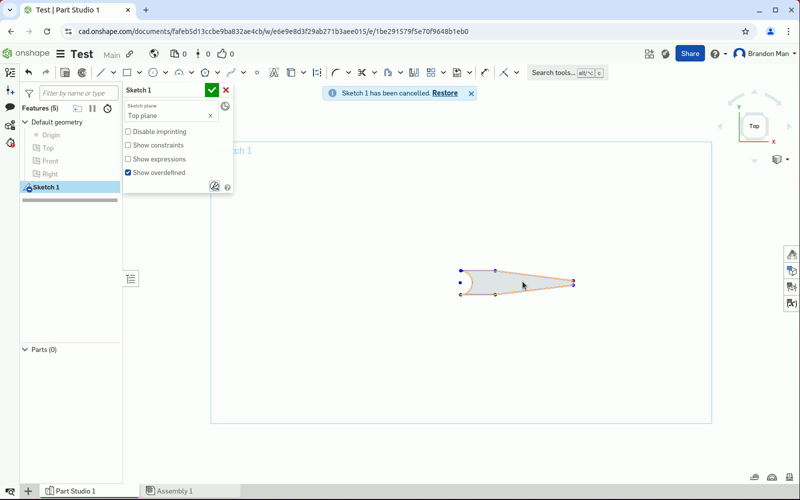
scroll(6)
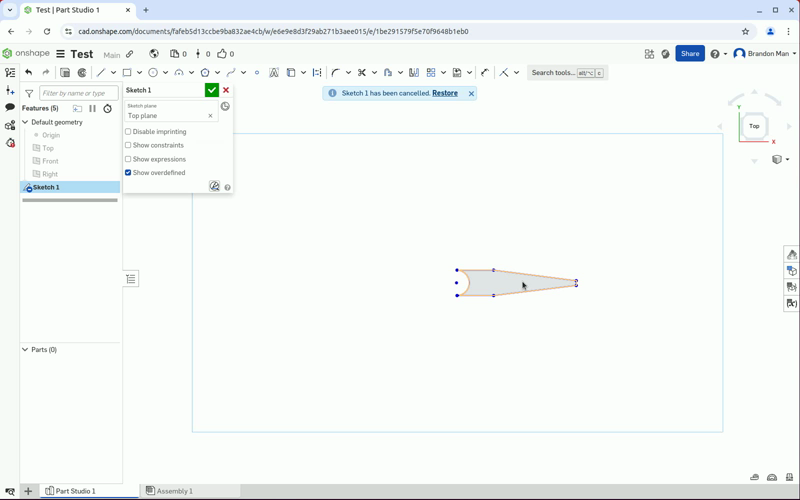
scroll(6)
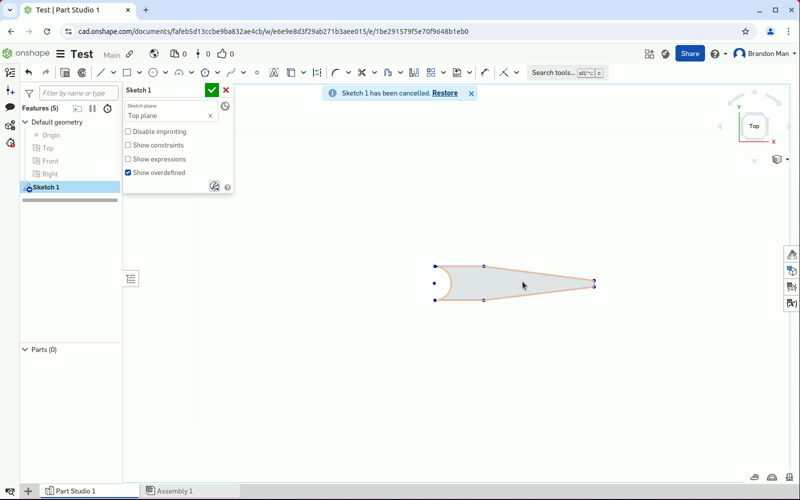
scroll(6)
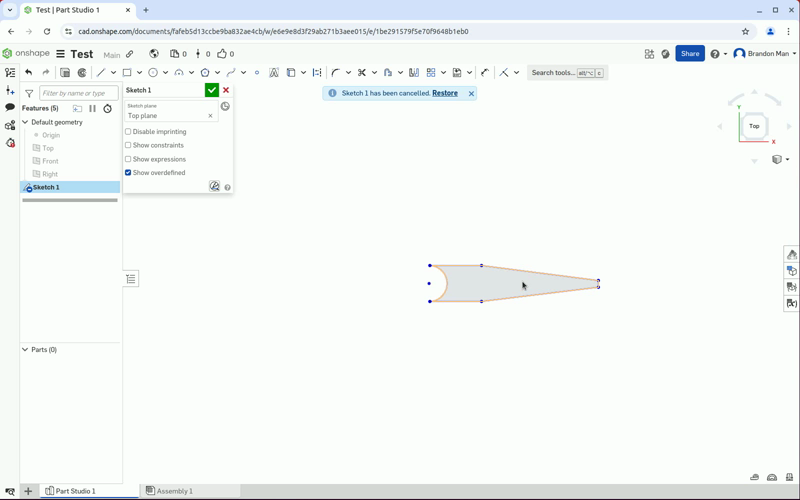
scroll(6)
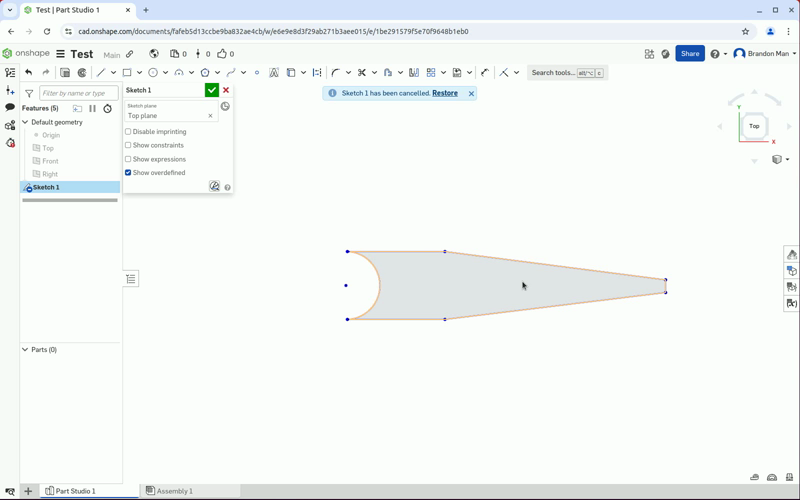
scroll(6)
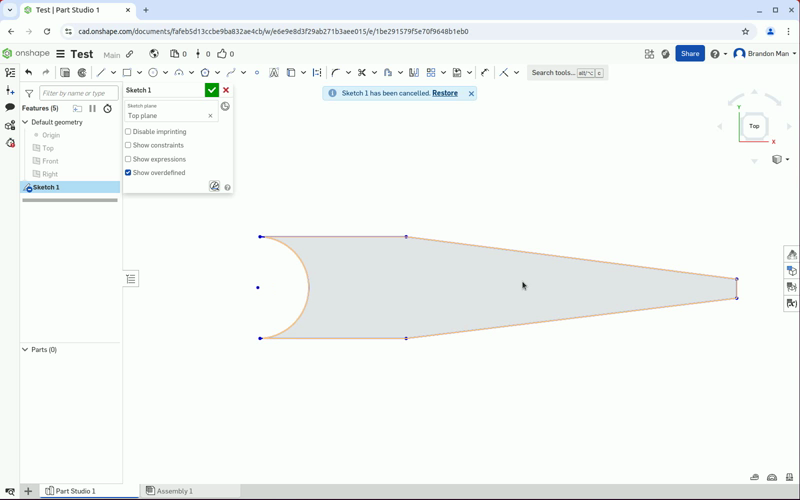
scroll(6)
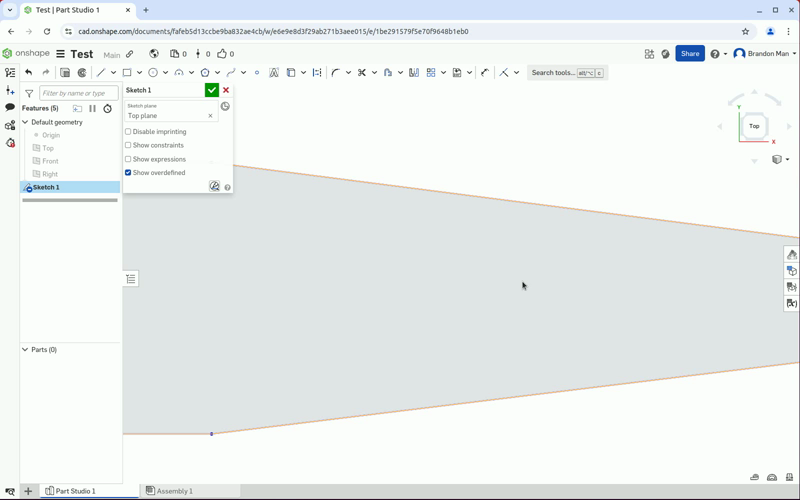
click(522, 281)
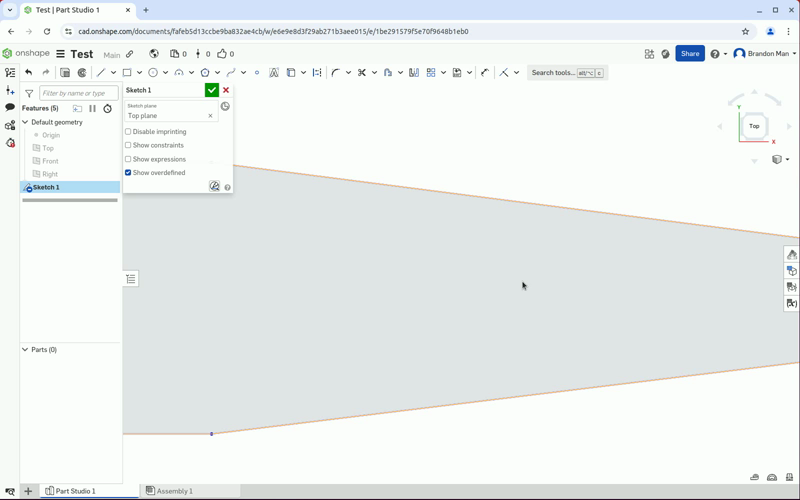
scroll(-6)
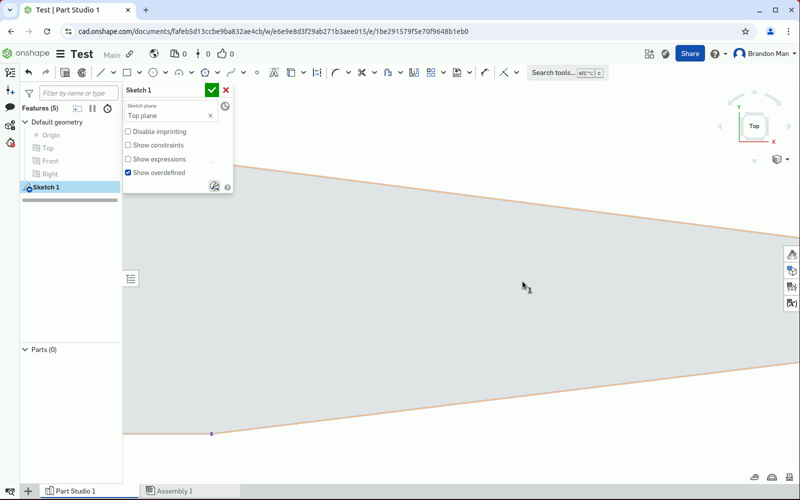
scroll(-6)
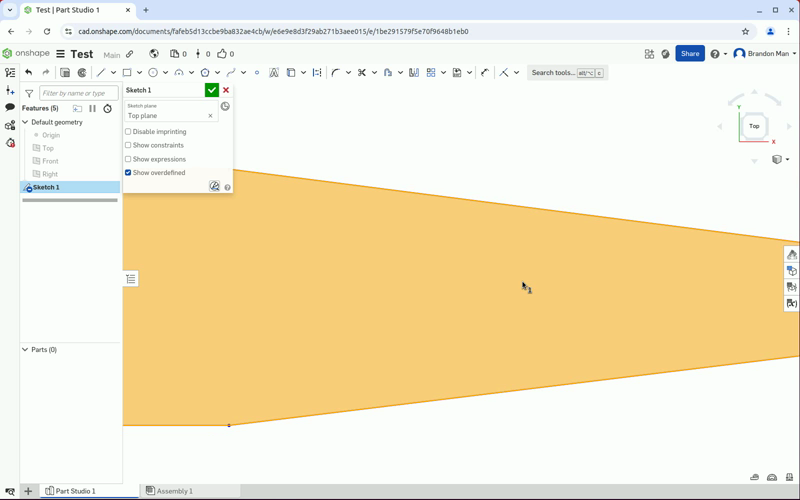
scroll(-6)
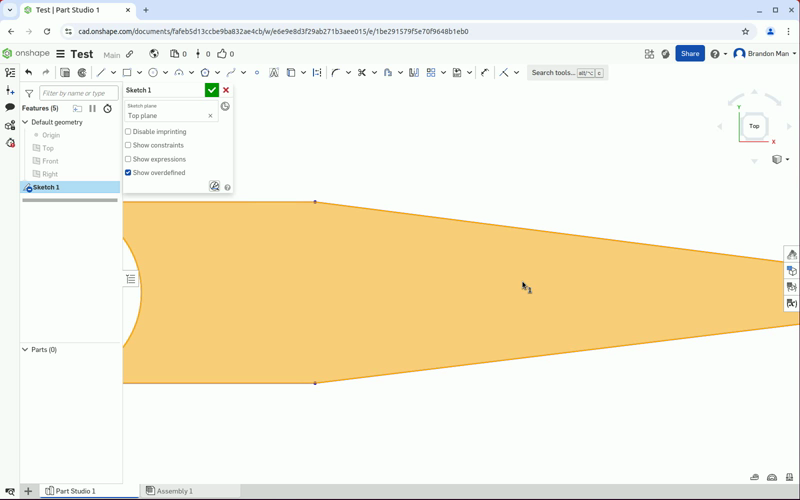
scroll(-6)
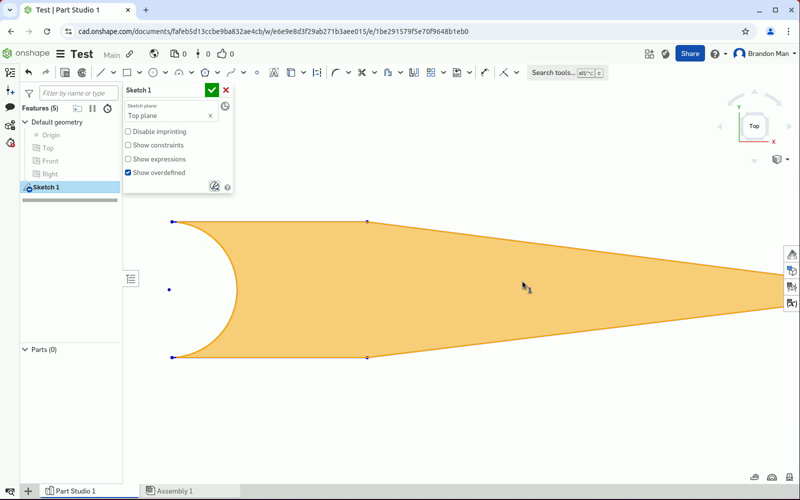
scroll(-6)
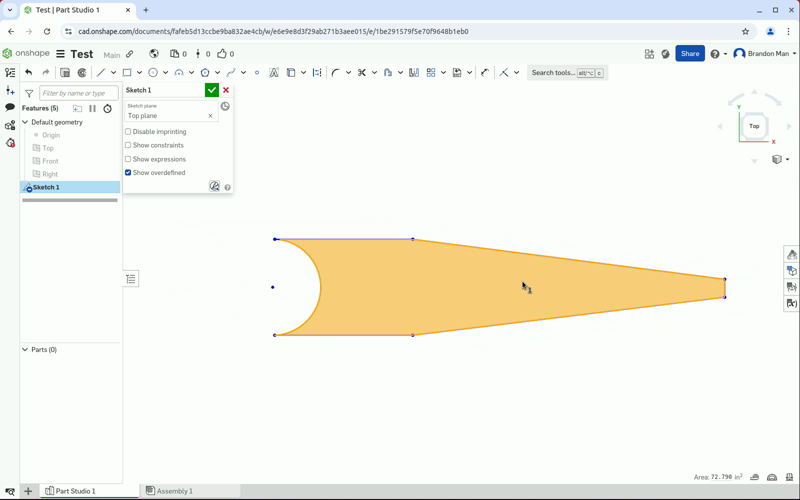
scroll(-6)
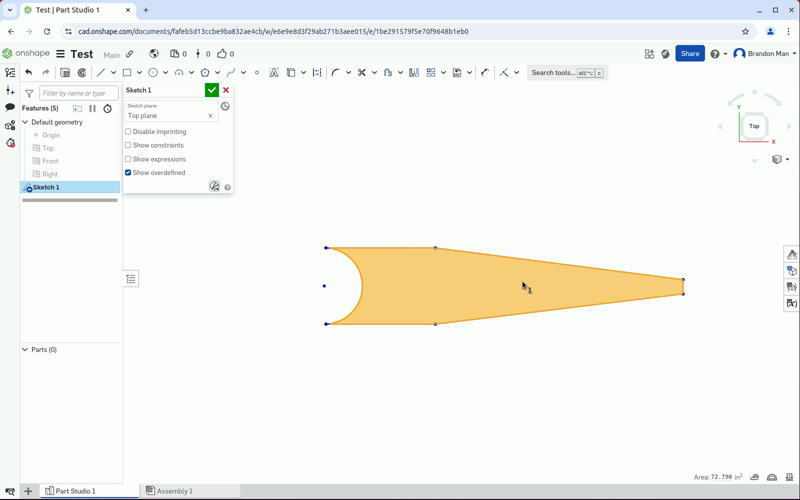
scroll(-6)
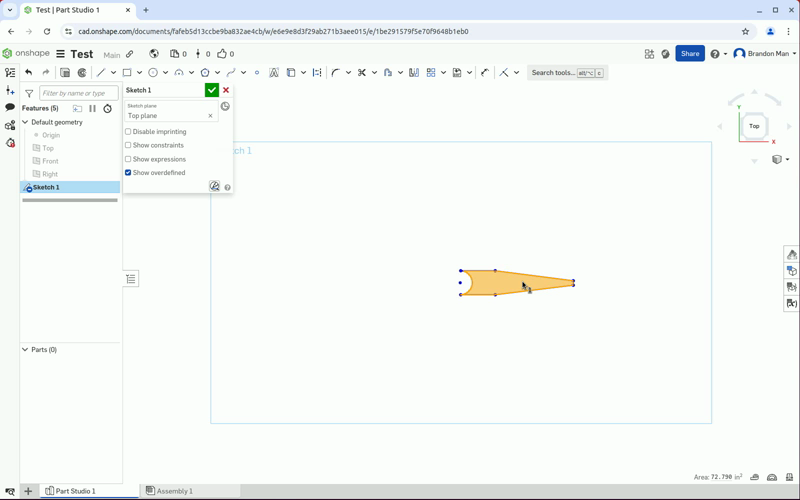
mouse_move(73, 352)
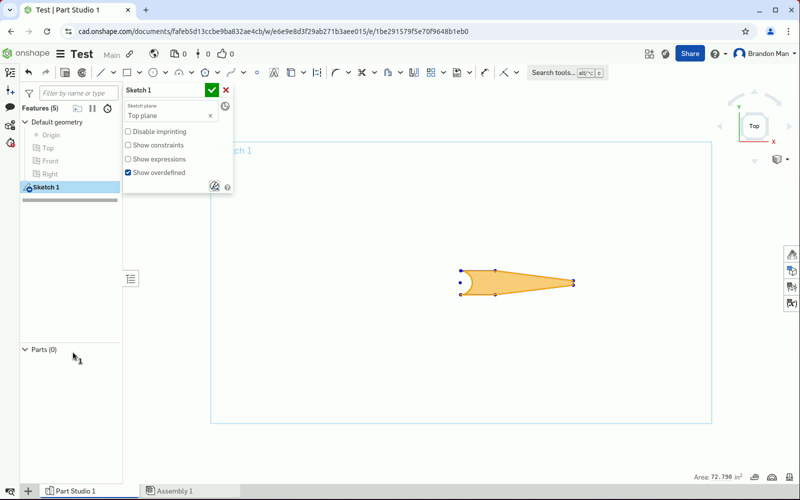
key(shift+y)
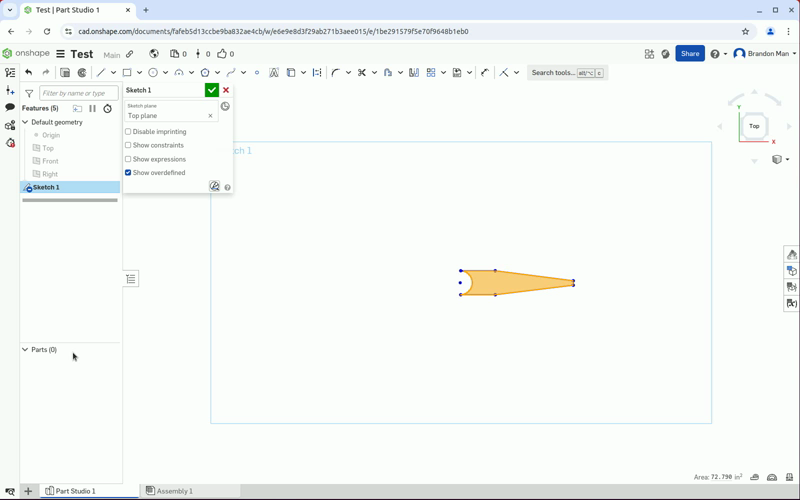
key(shift+e)
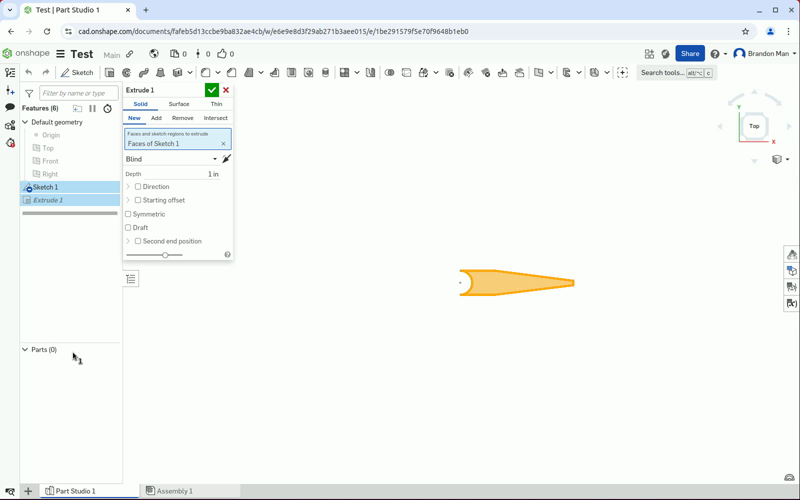
mouse_move(143, 106)
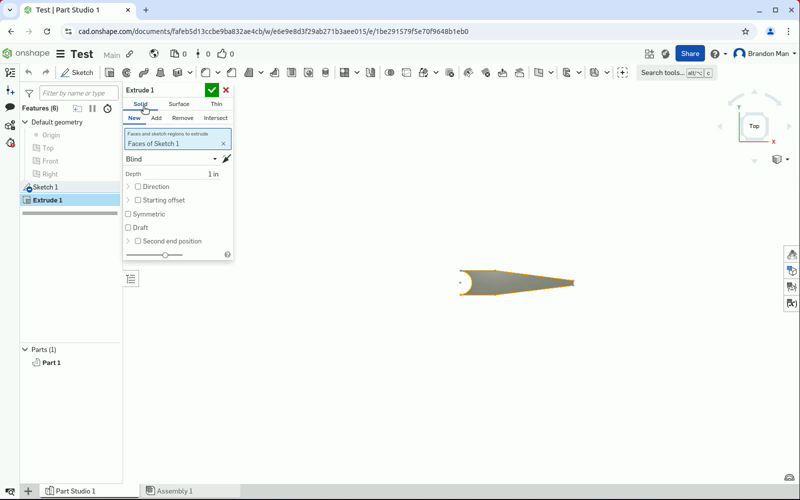
click(143, 106)
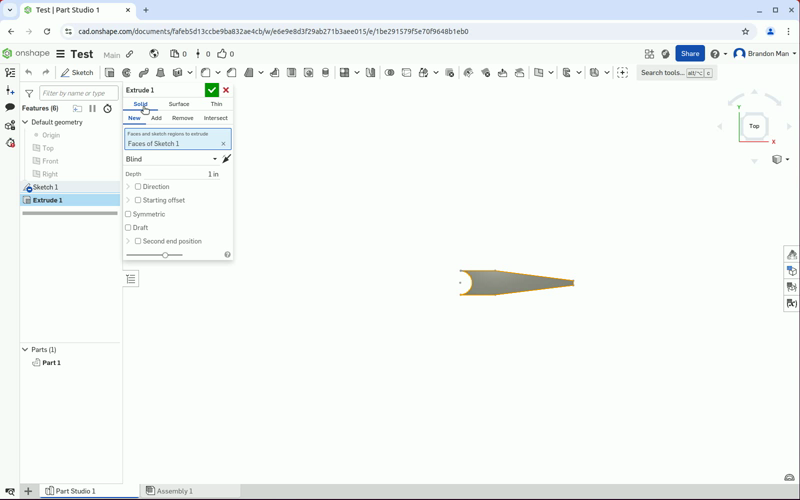
mouse_move(137, 120)
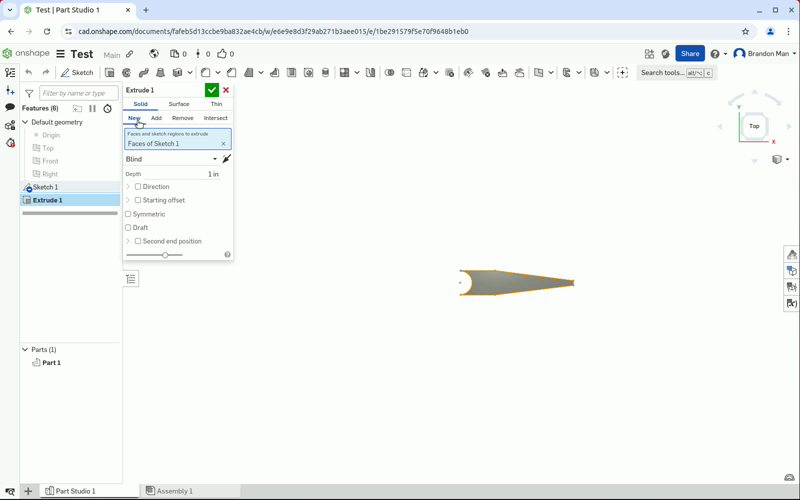
click(137, 120)
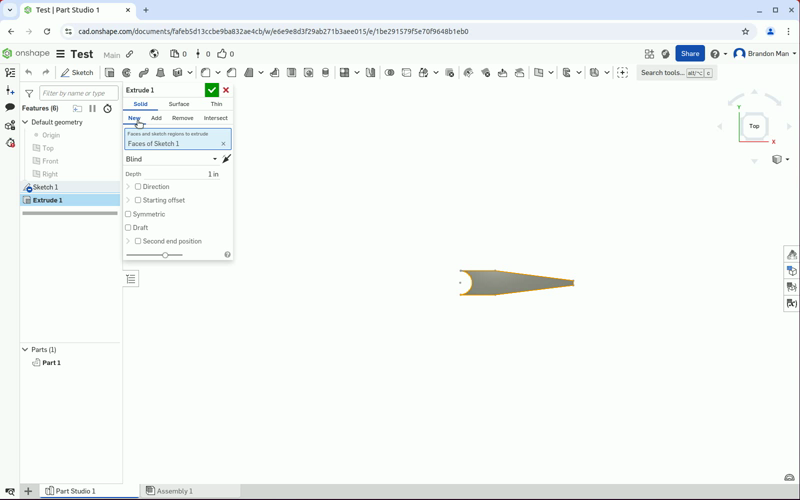
key(tab, 4)
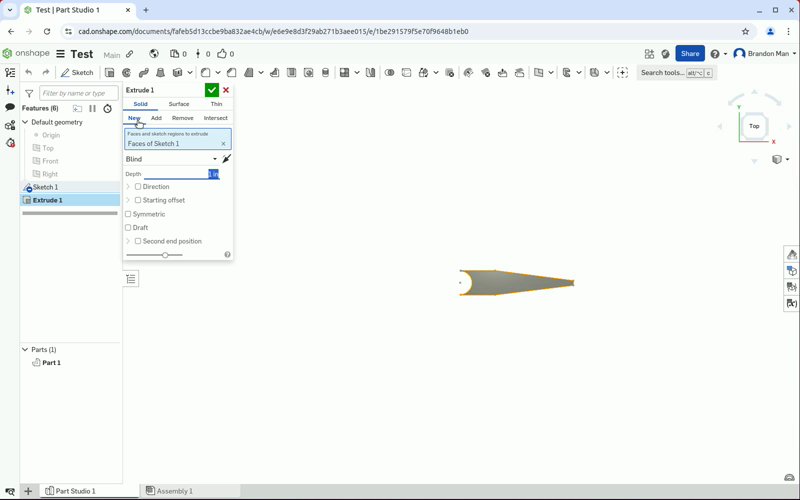
text(0.722)
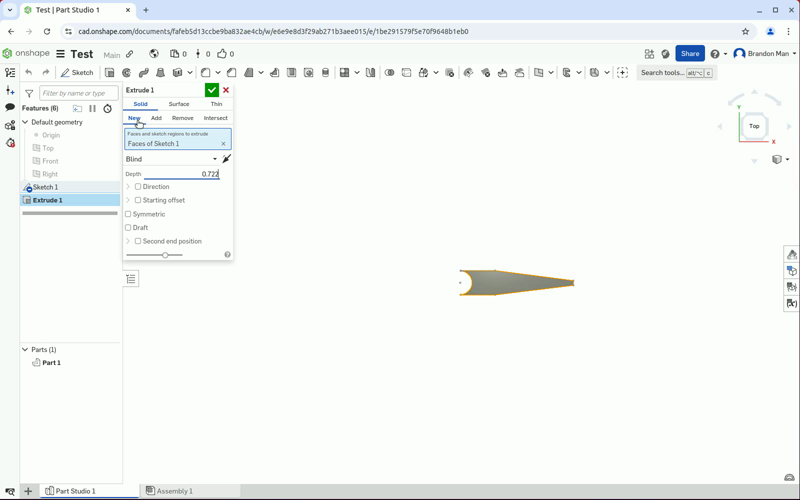
key(enter)
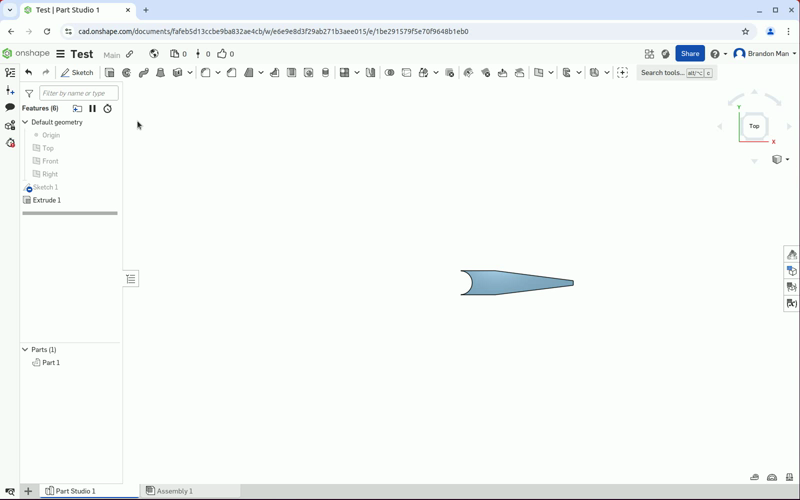
key(shift+h)
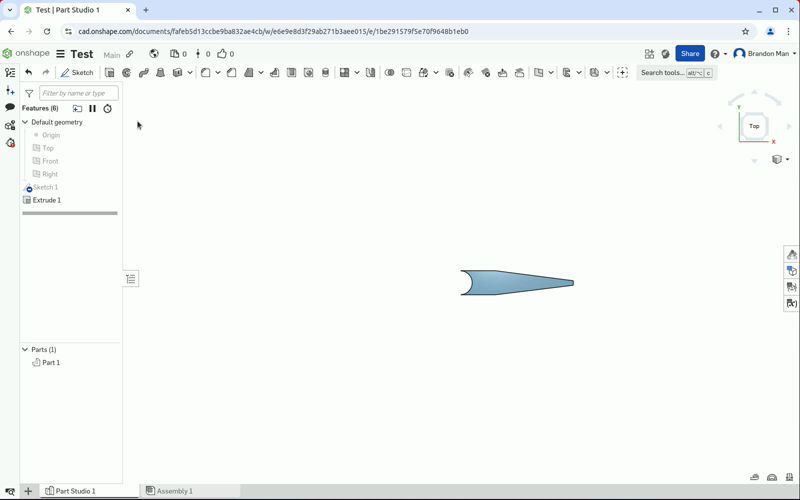
key(shift+h)
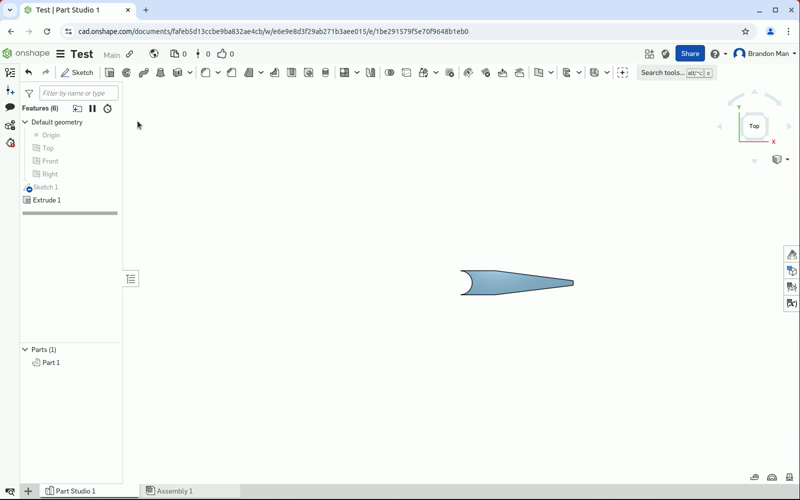
mouse_move(73, 189)
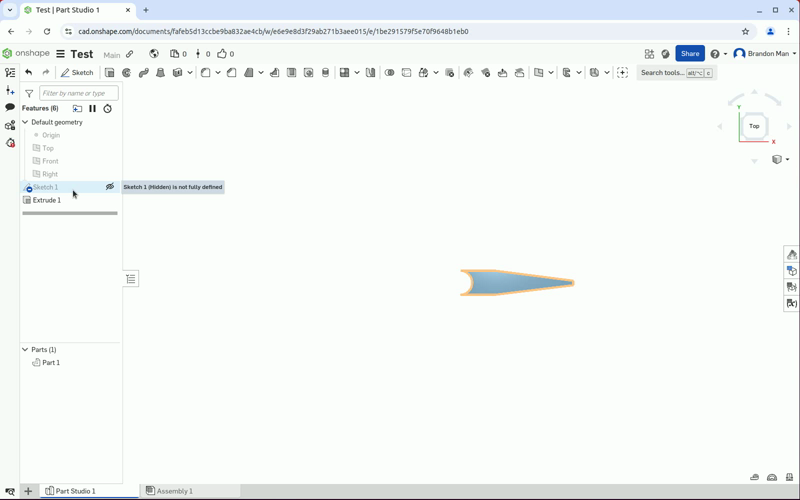
click(73, 189)
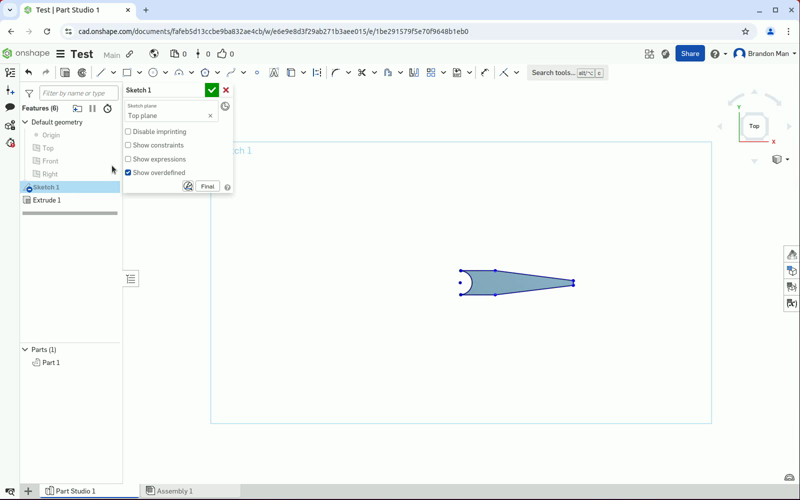
mouse_move(229, 92)
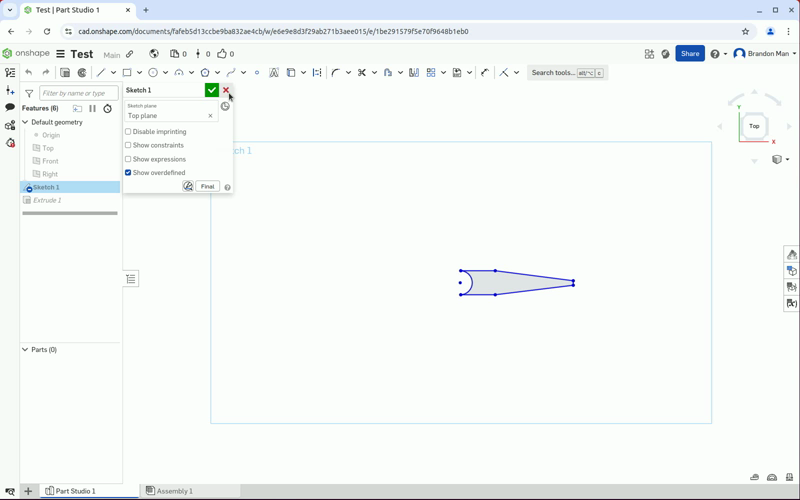
click(229, 92)
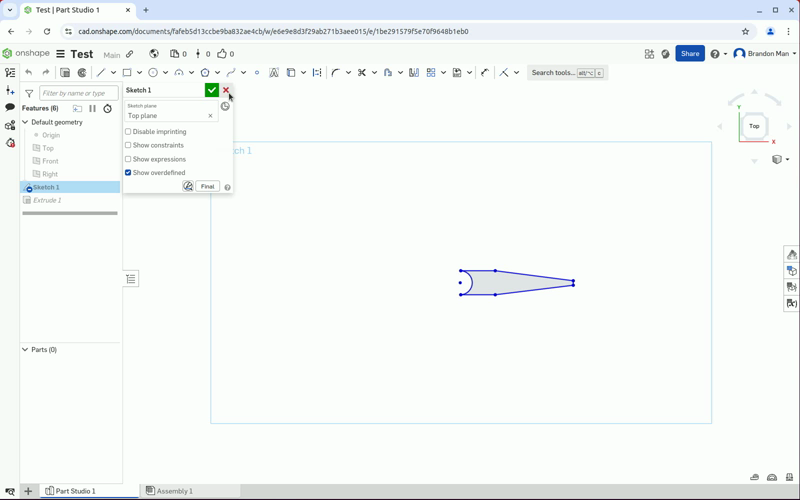
key(shift+s)
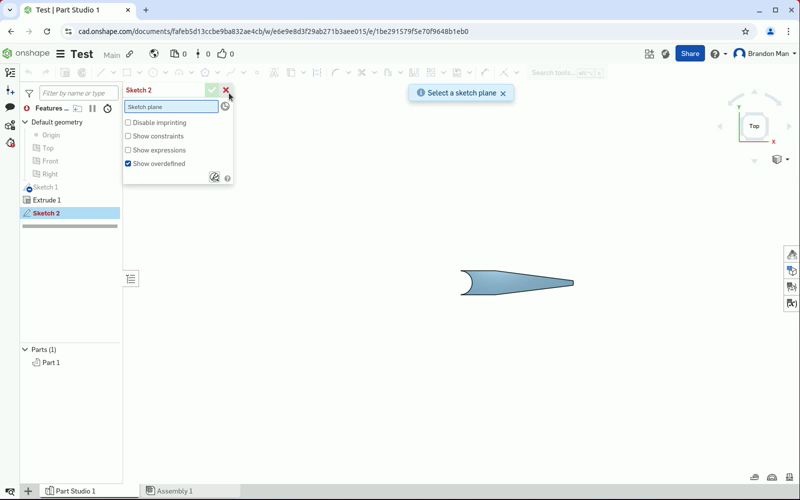
mouse_move(73, 150)
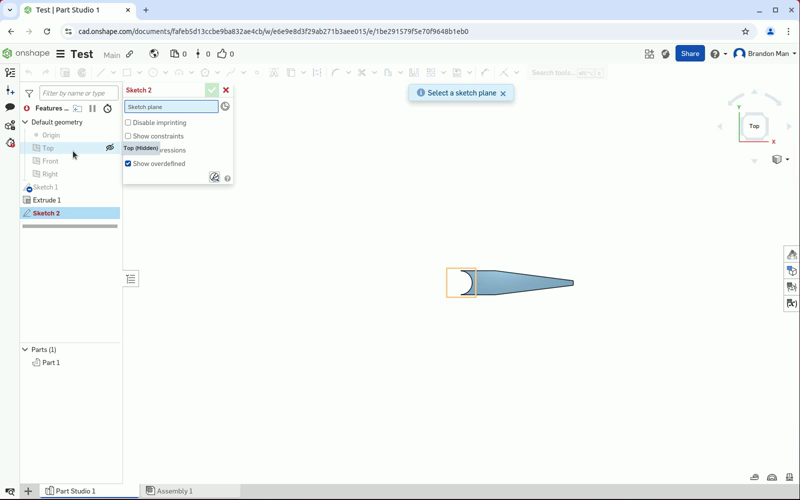
click(73, 150)
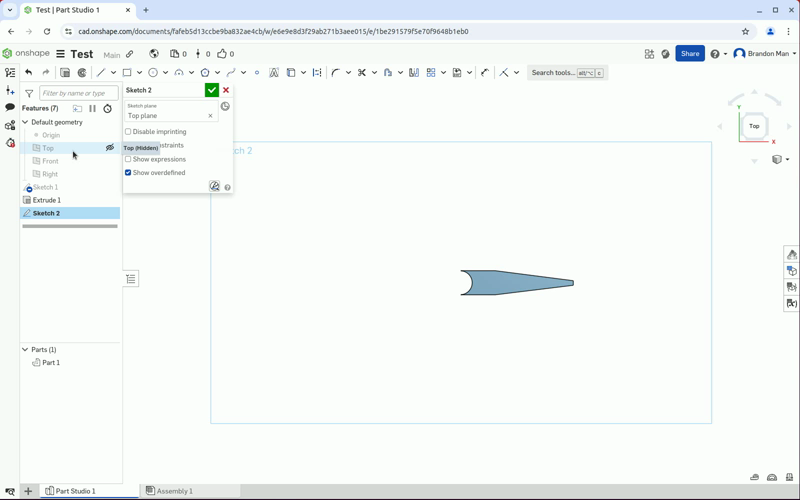
mouse_move(73, 352)
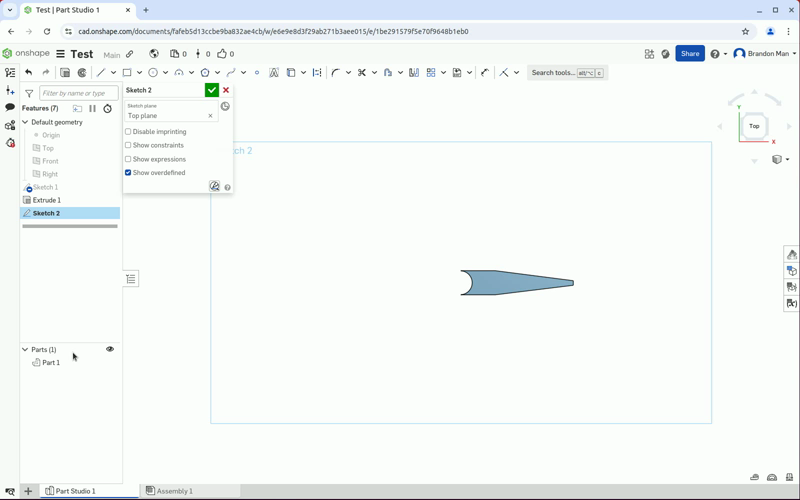
key(y)
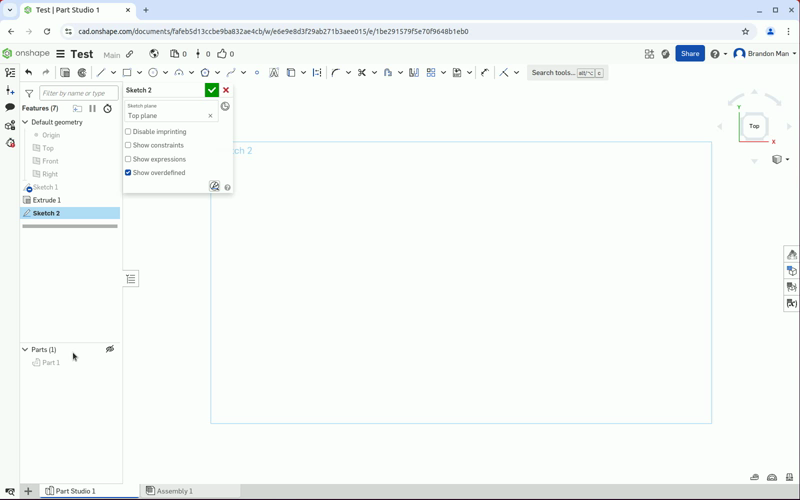
key(c)
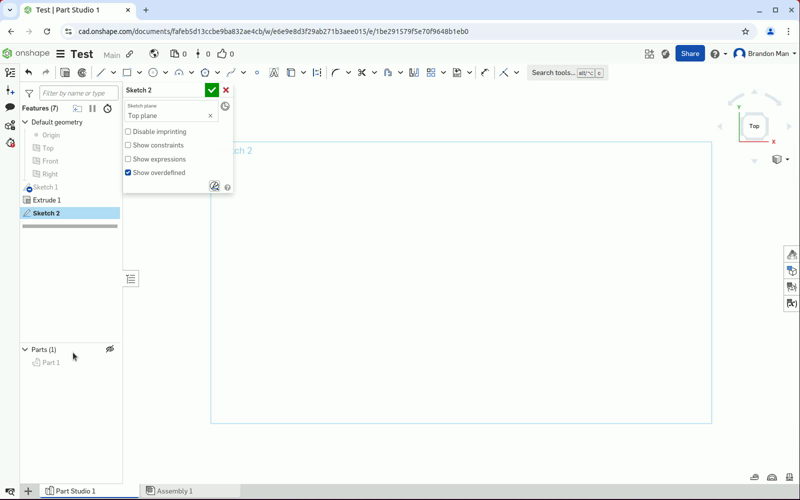
key_down(shift)
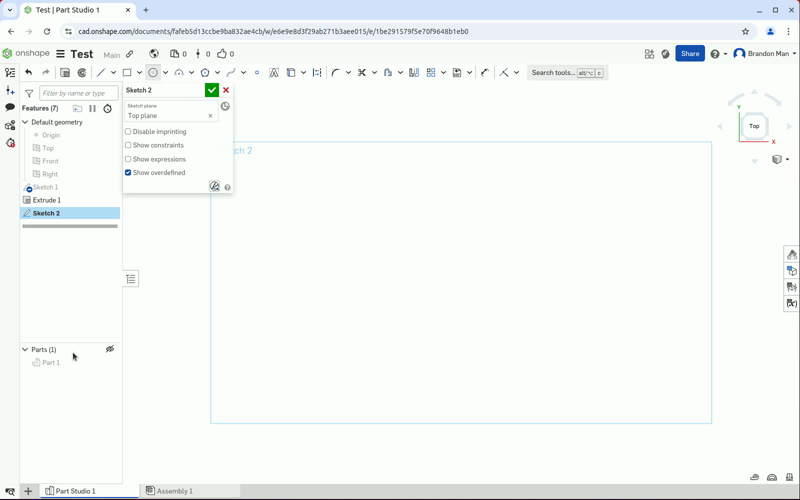
mouse_move(461, 282)
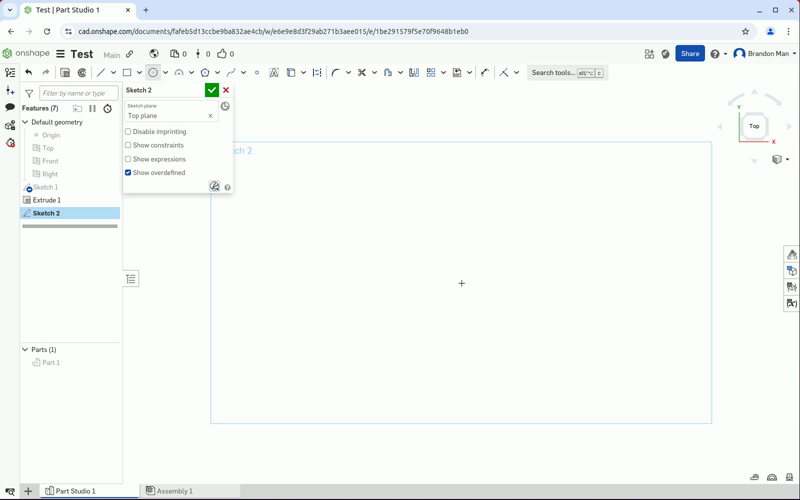
click(461, 282)
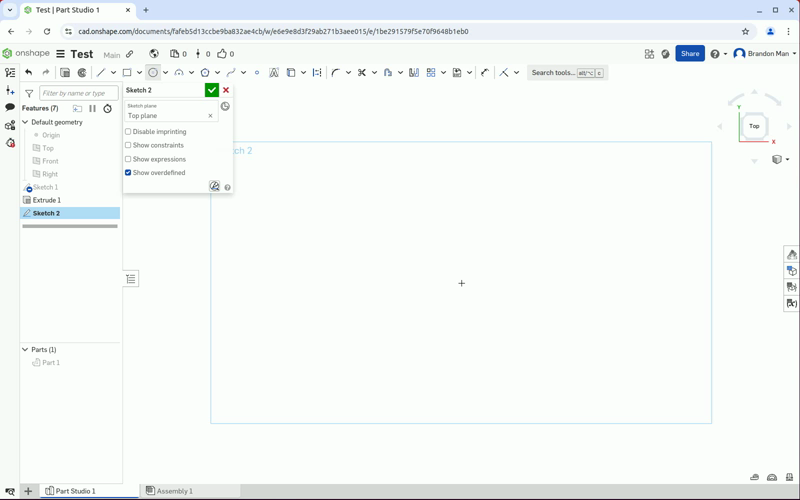
key_up(shift)
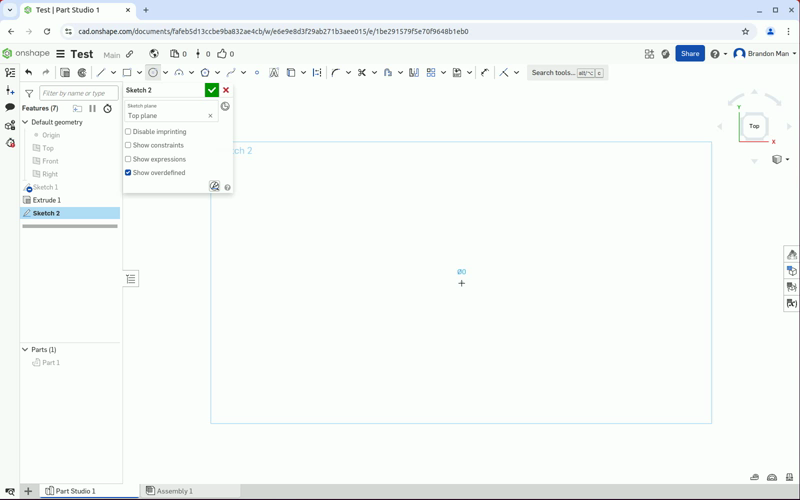
mouse_move(474, 282)
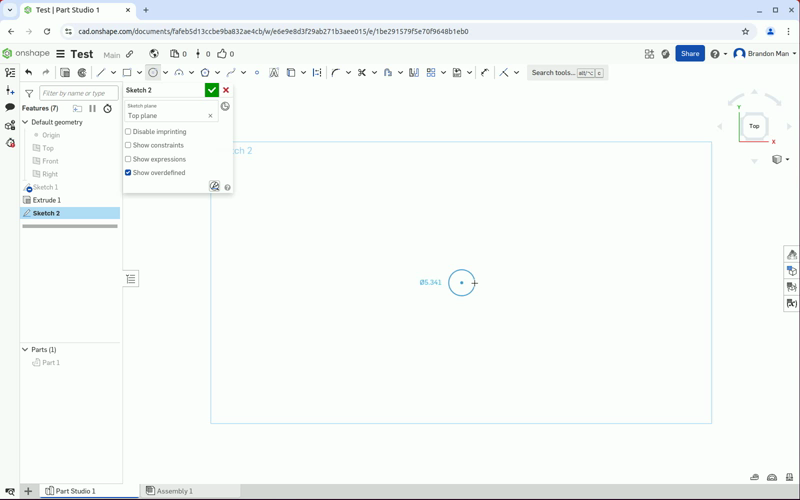
click(474, 282)
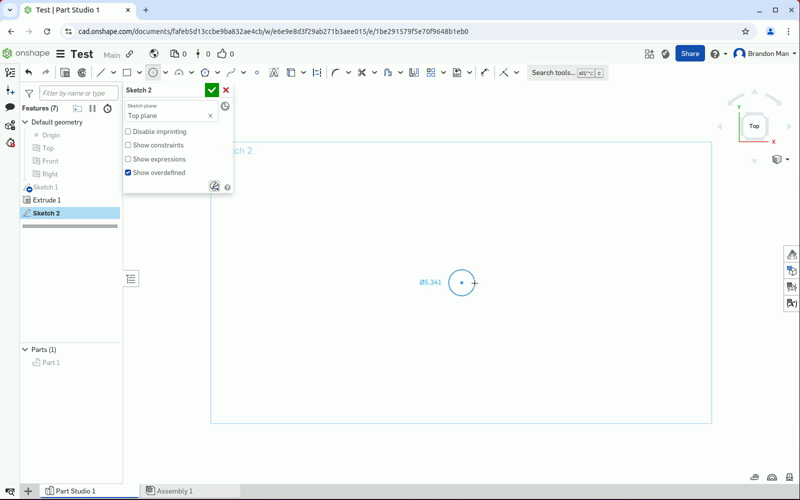
key(esc)
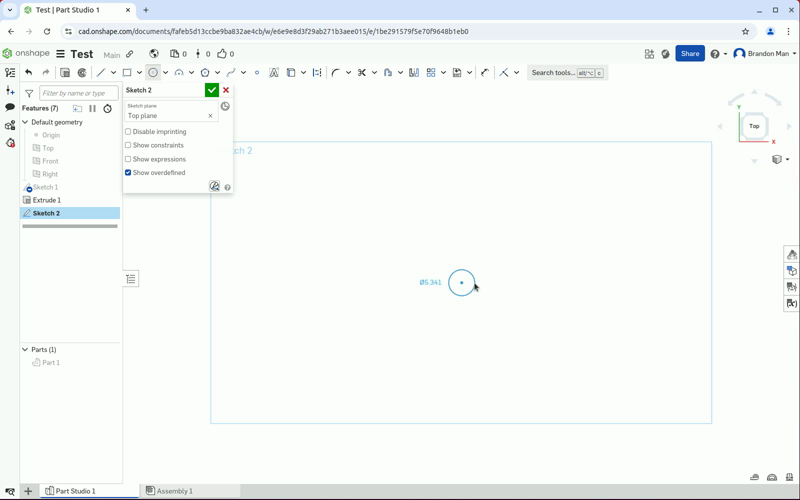
key(c)
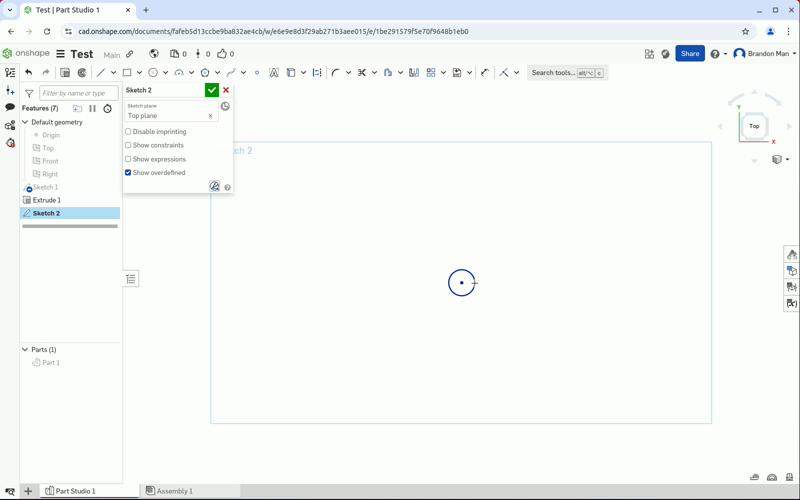
key_down(shift)
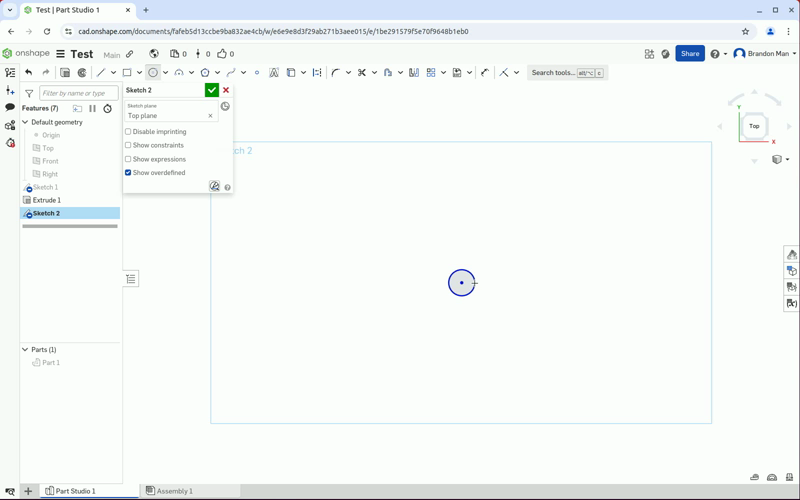
mouse_move(461, 282)
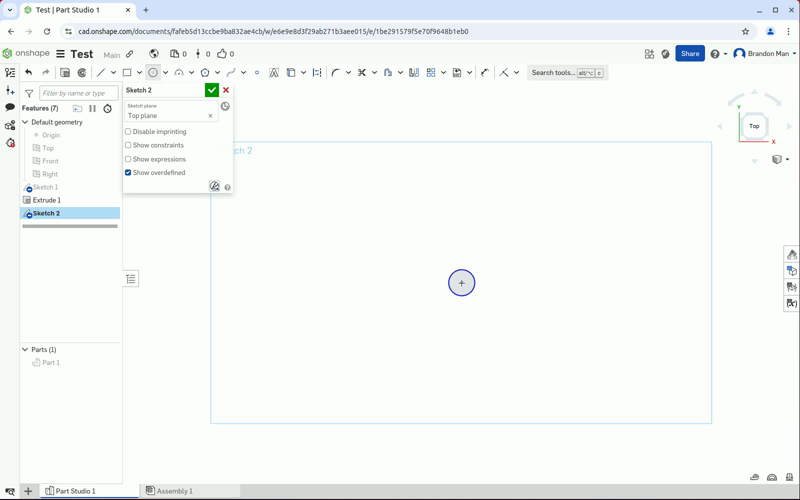
click(461, 282)
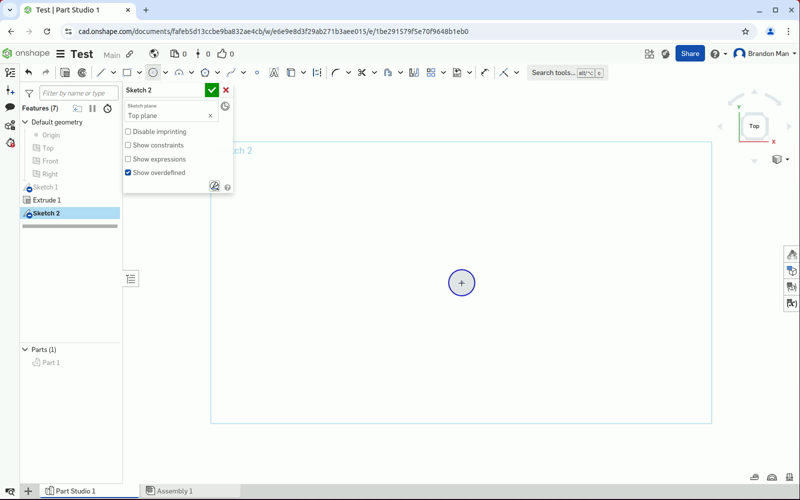
key_up(shift)
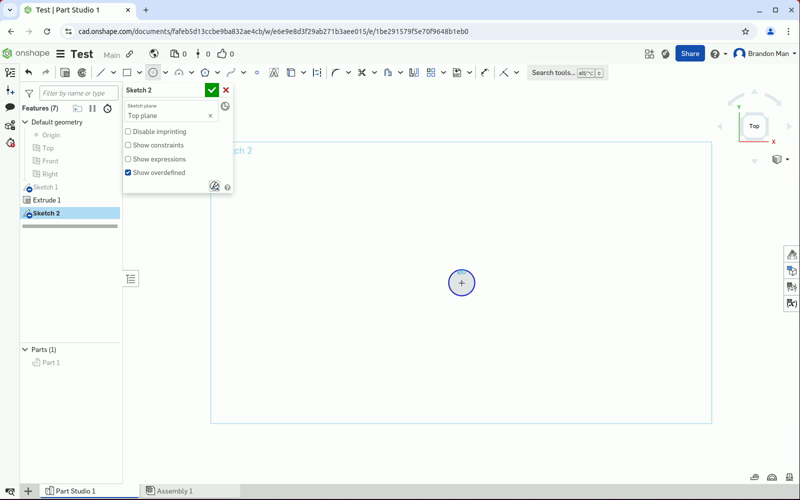
mouse_move(470, 282)
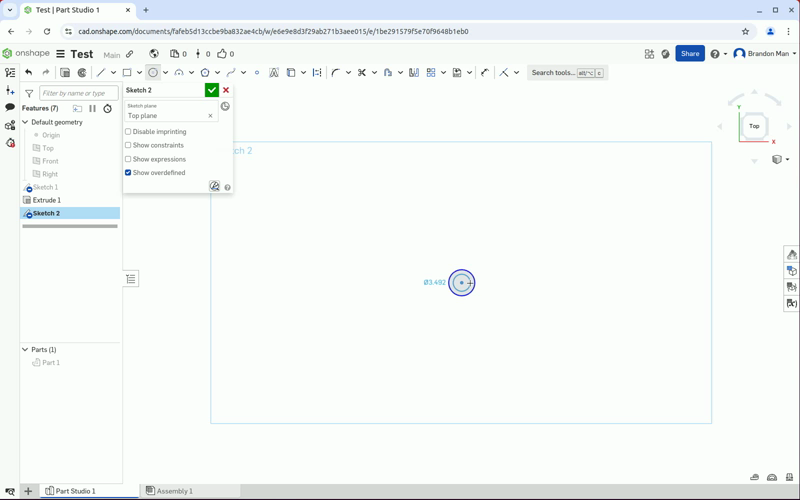
click(470, 282)
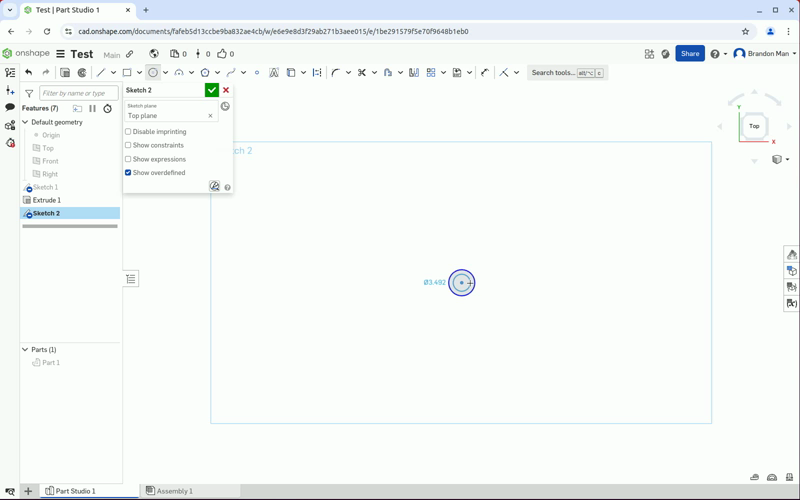
key(esc)
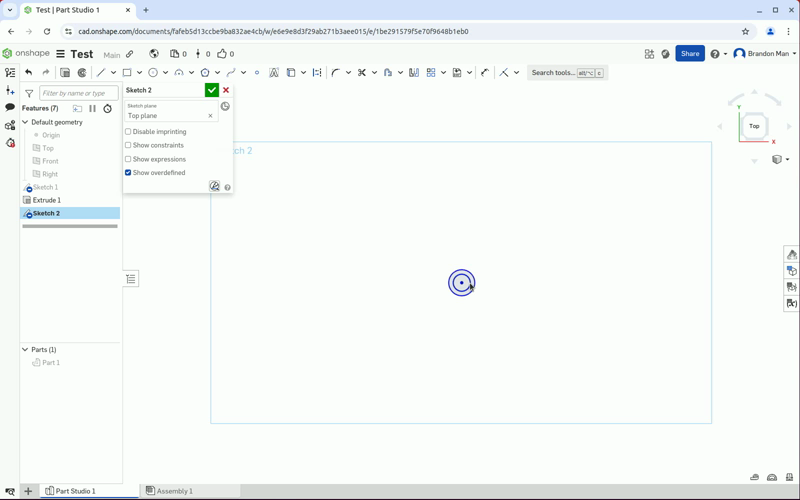
mouse_move(456, 271)
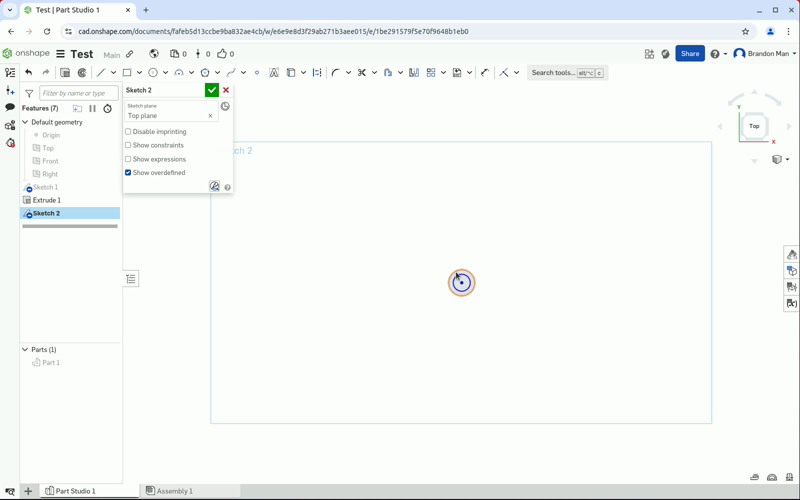
scroll(6)
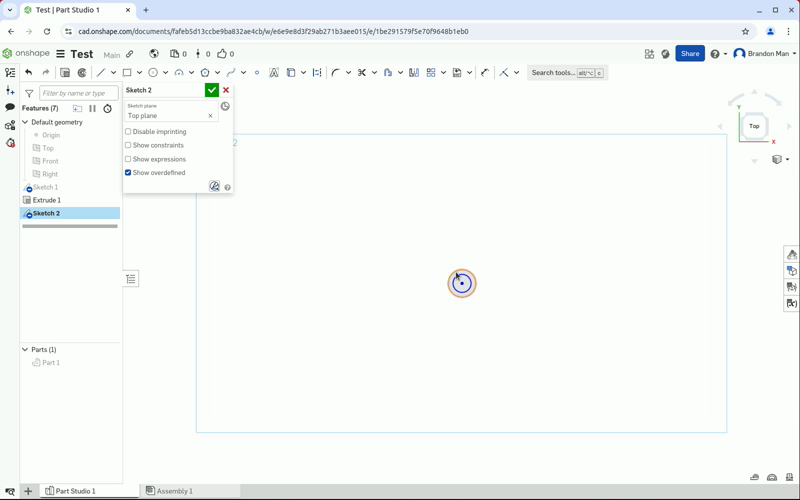
scroll(6)
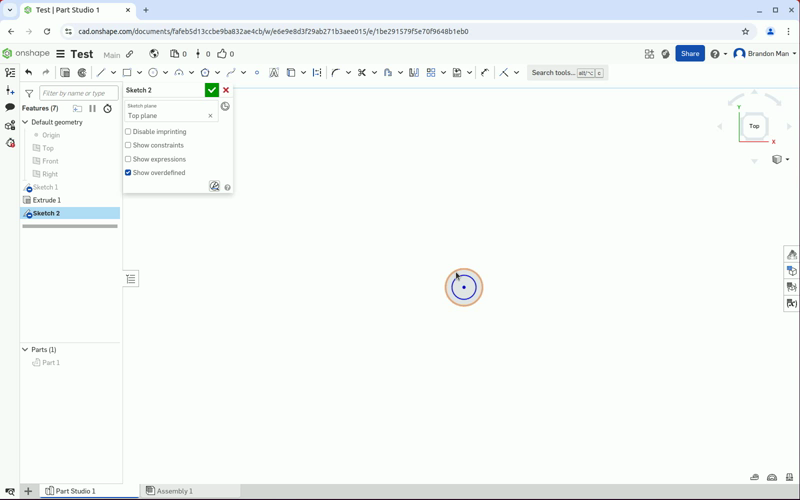
scroll(6)
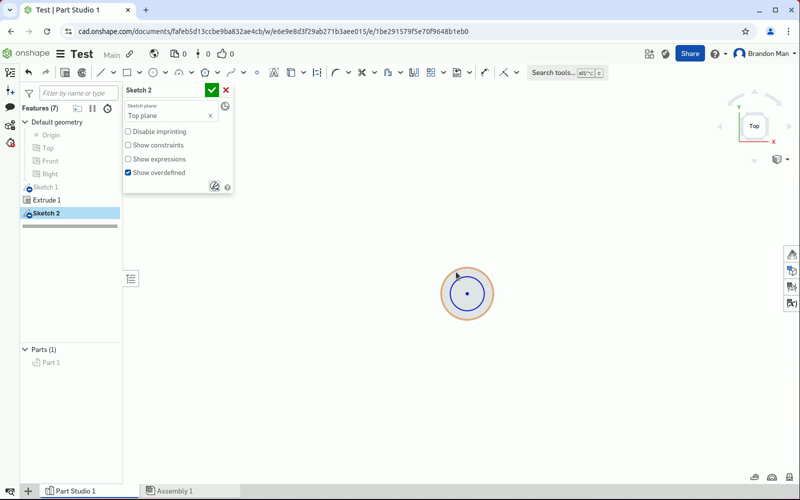
scroll(6)
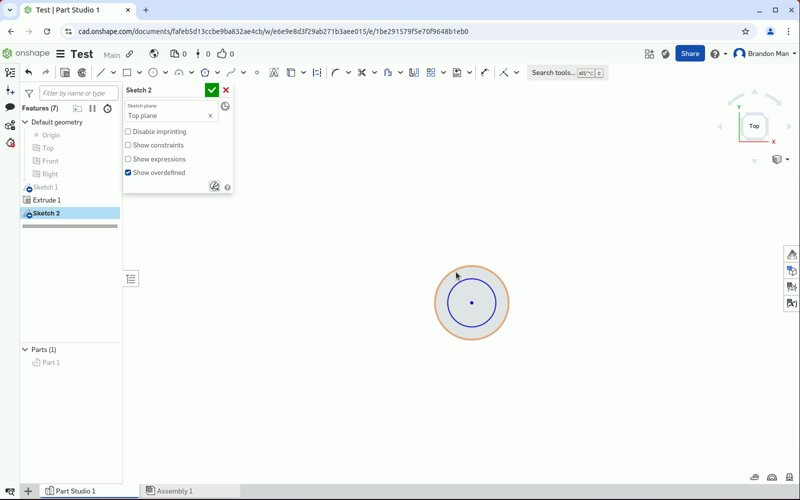
scroll(6)
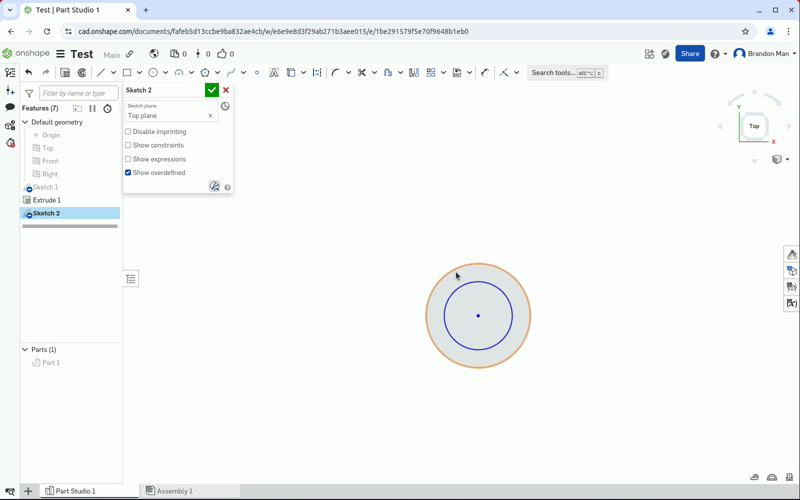
scroll(6)
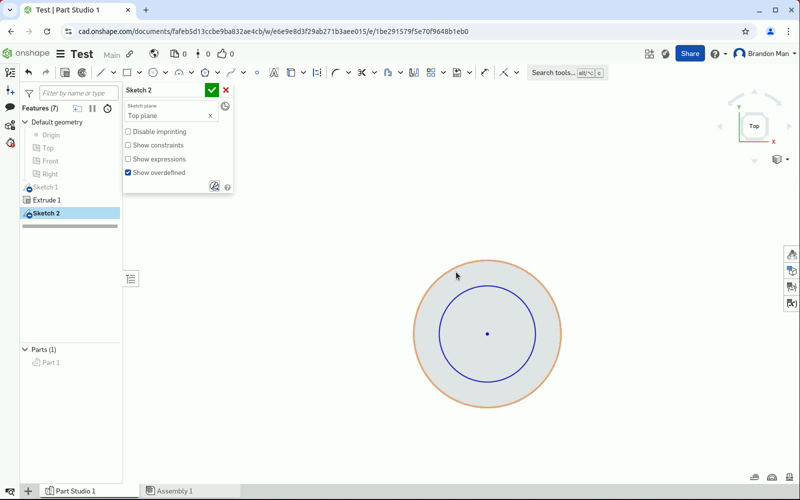
scroll(6)
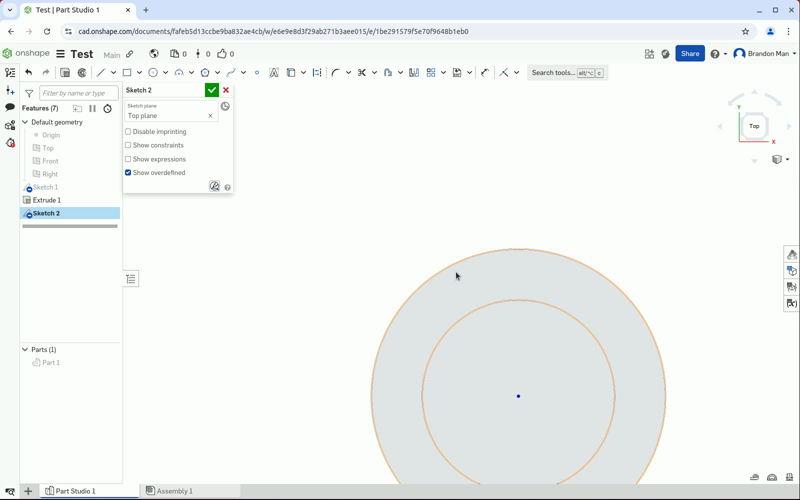
click(456, 271)
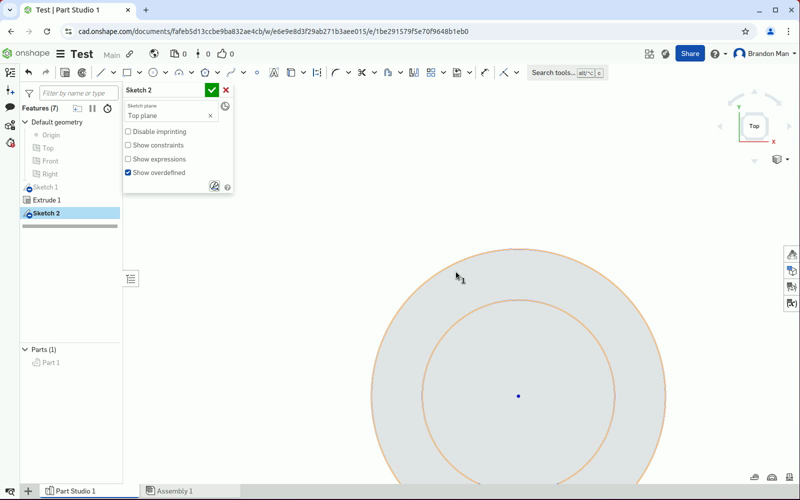
scroll(-6)
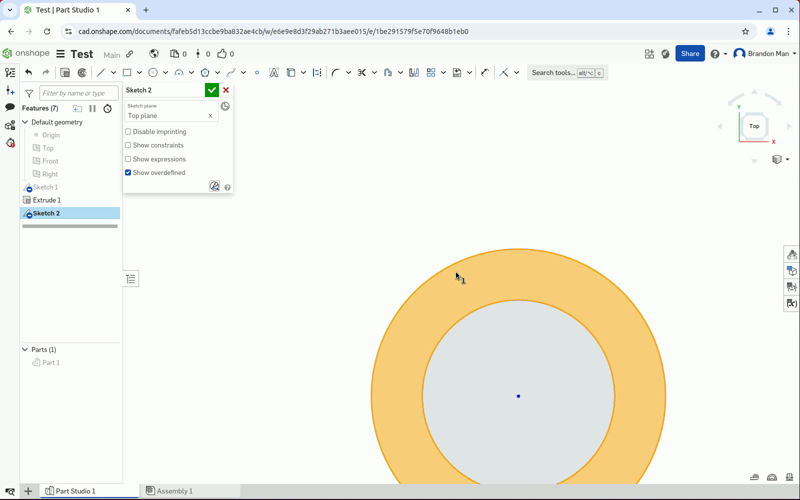
scroll(-6)
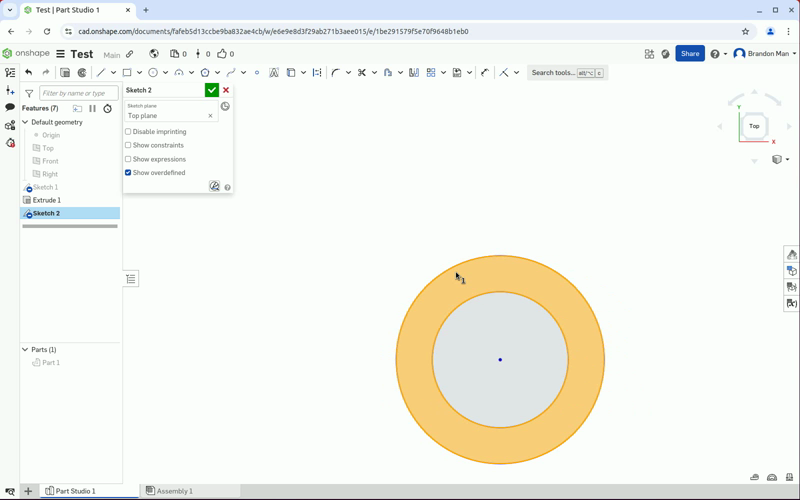
scroll(-6)
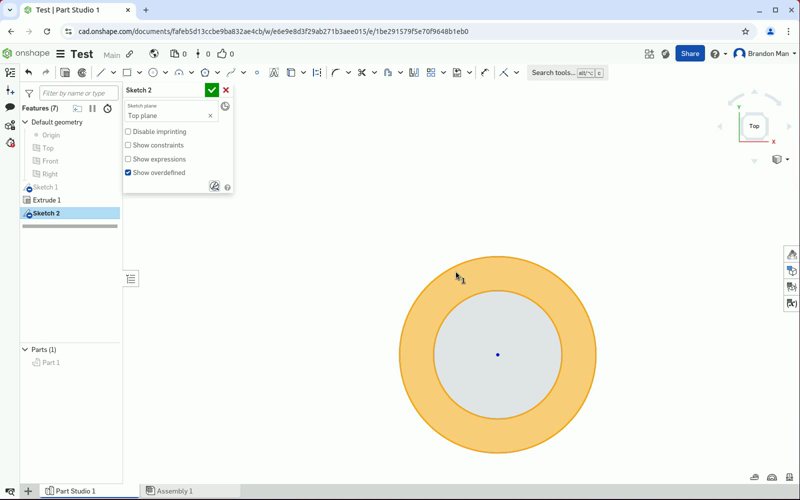
scroll(-6)
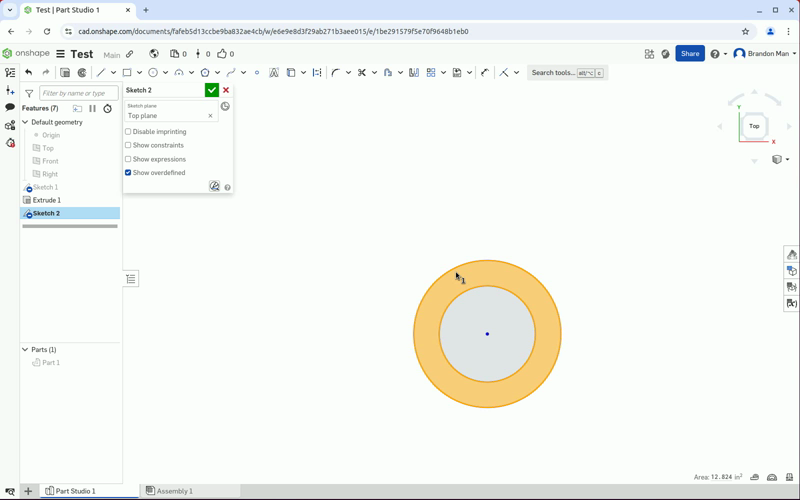
scroll(-6)
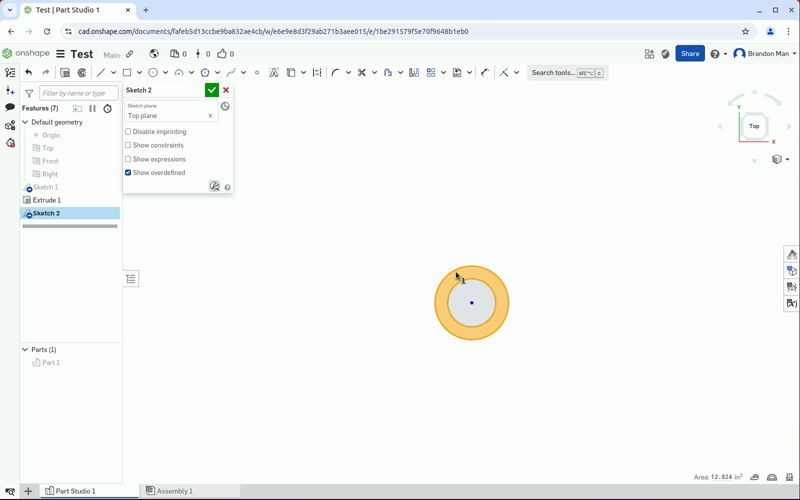
scroll(-6)
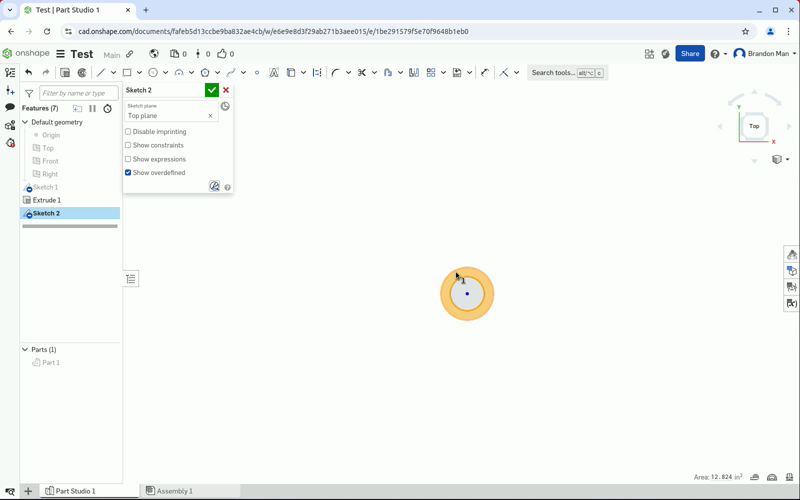
scroll(-6)
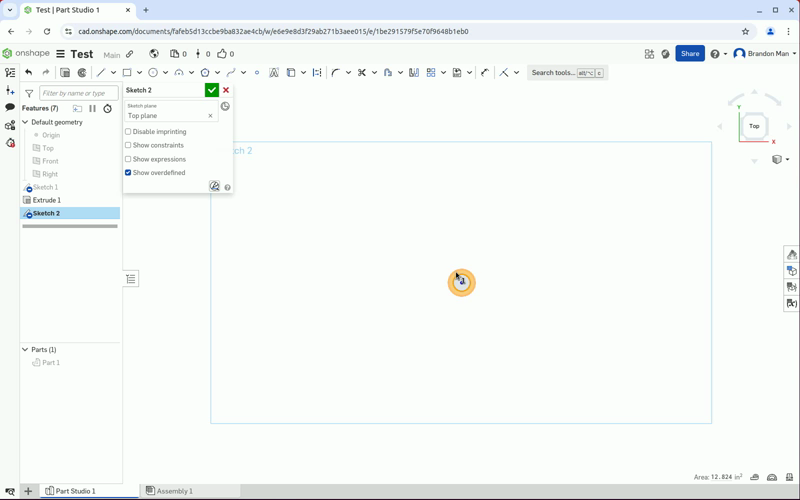
mouse_move(73, 352)
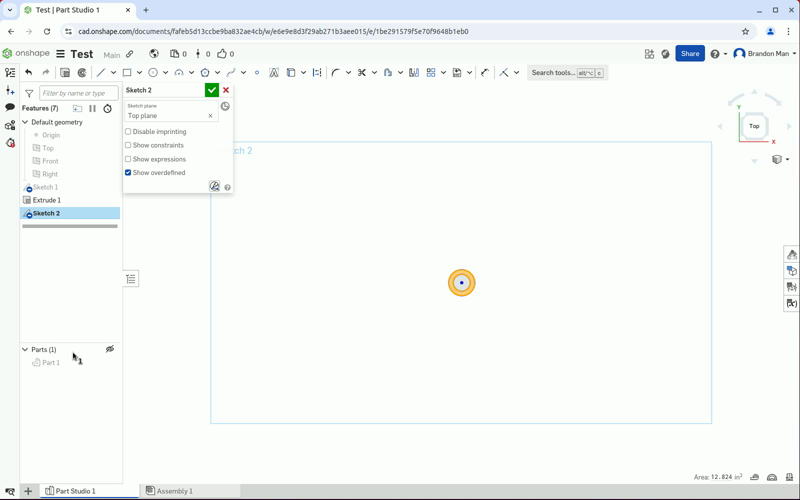
key(shift+y)
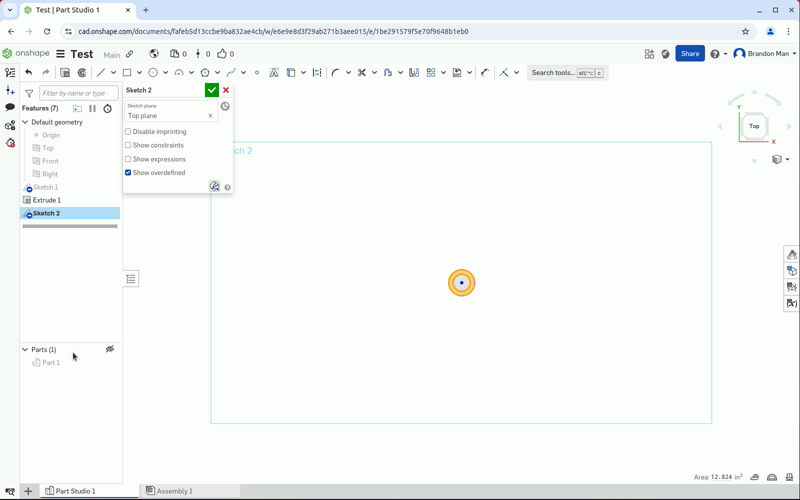
key(shift+e)
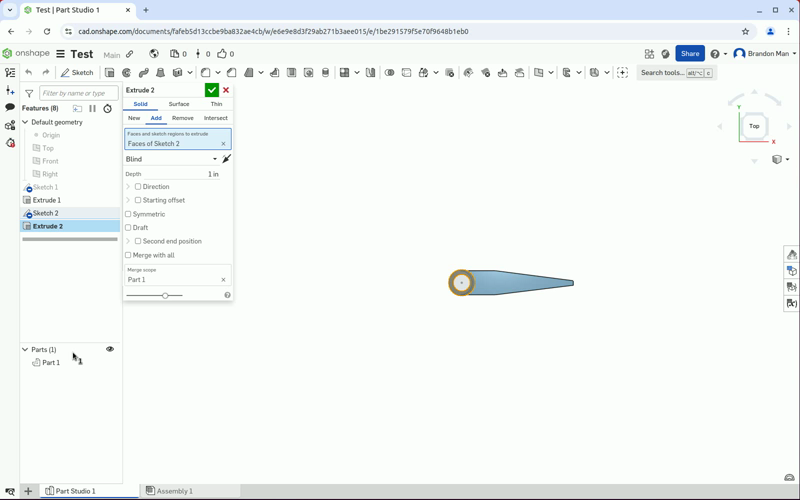
mouse_move(143, 106)
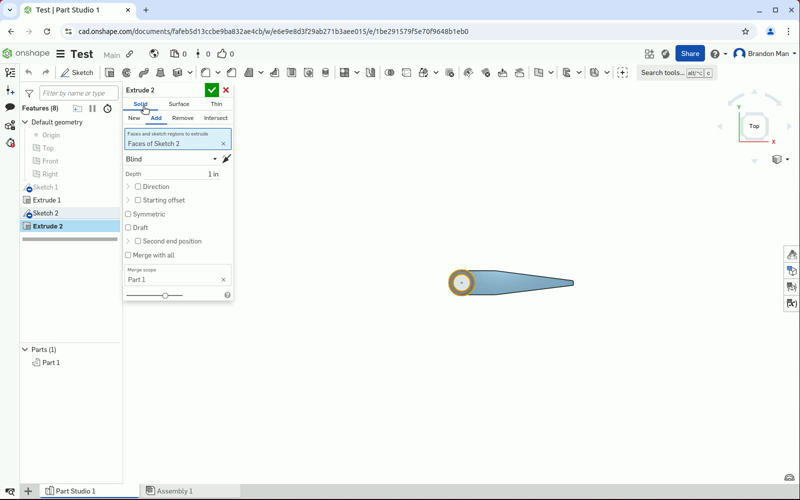
click(143, 106)
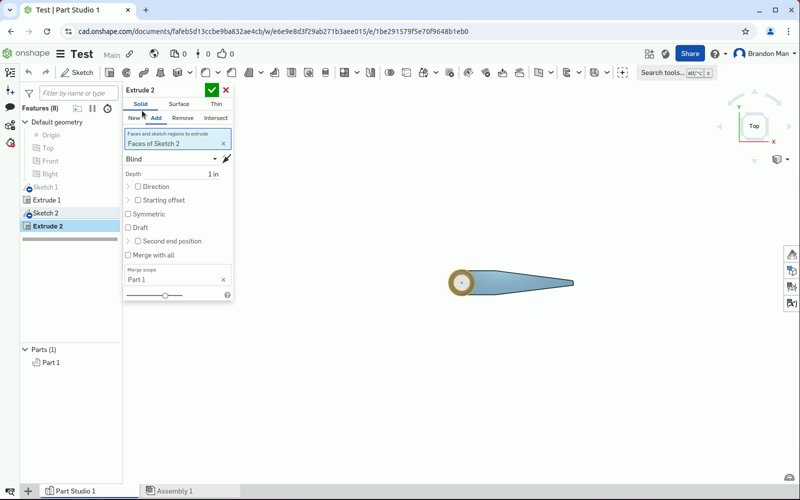
mouse_move(137, 120)
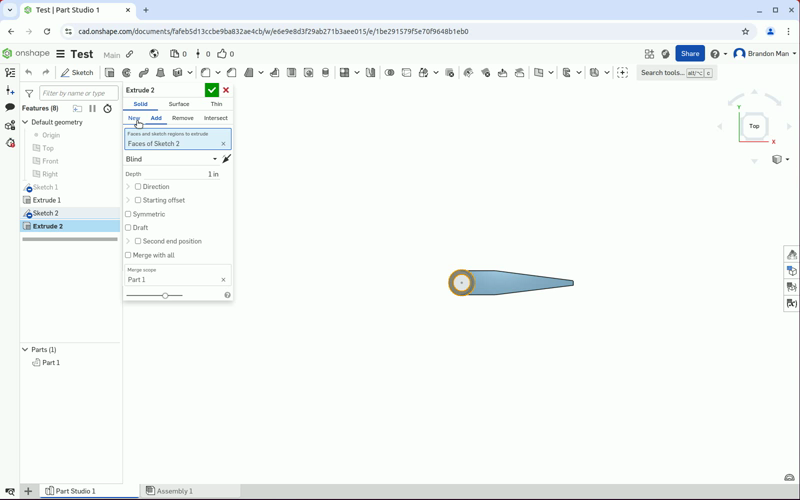
click(137, 120)
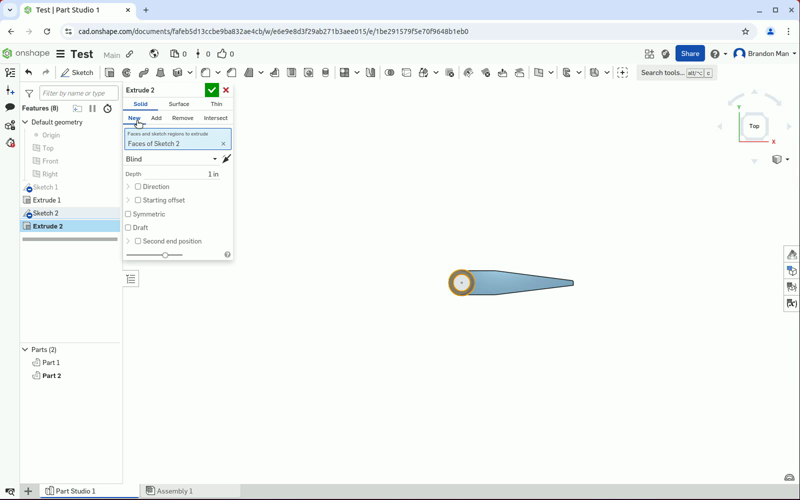
key(tab, 4)
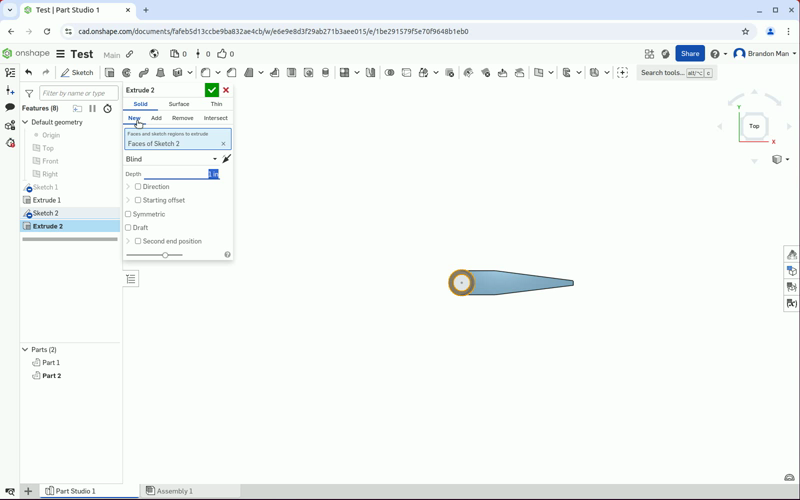
text(0.722)
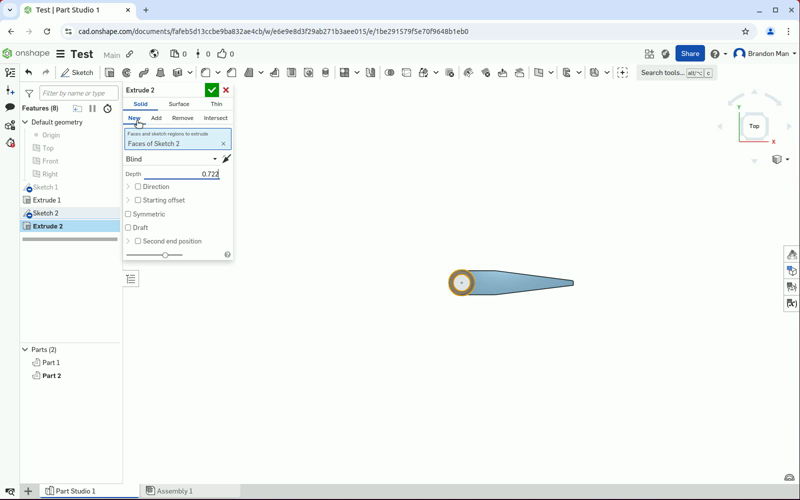
key(enter)
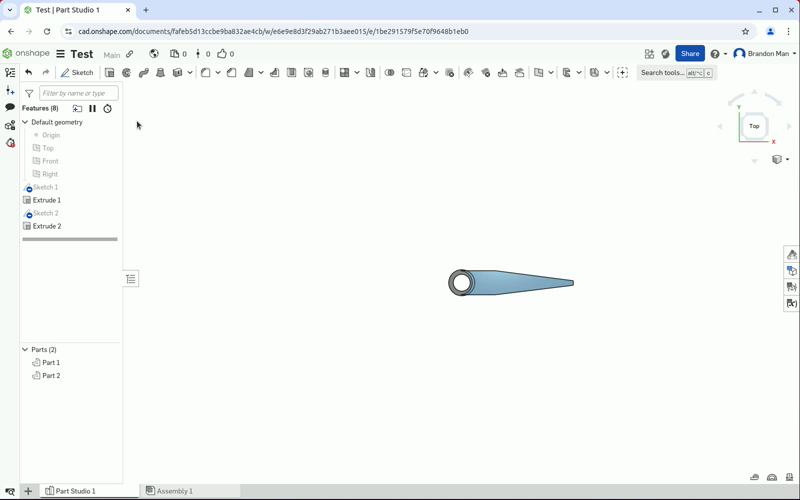
key(shift+h)
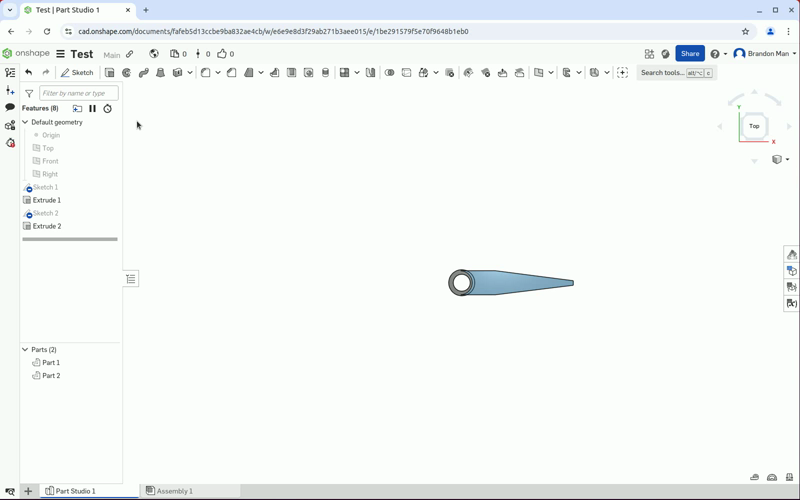
key(shift+h)
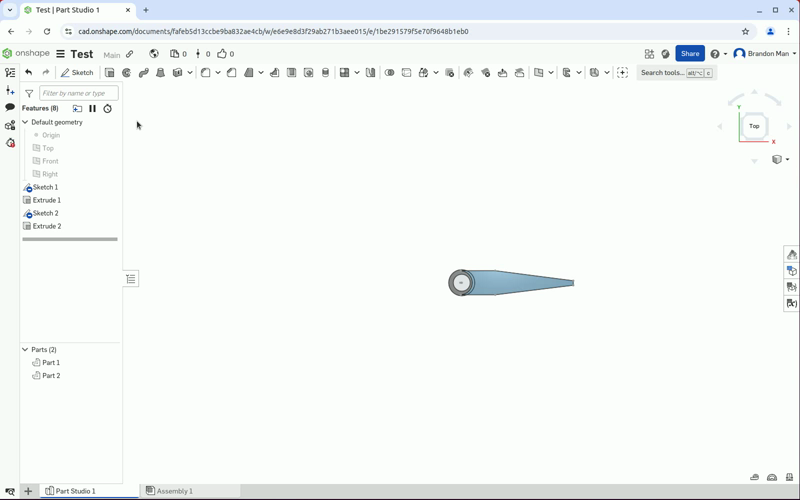
key(shift+7)
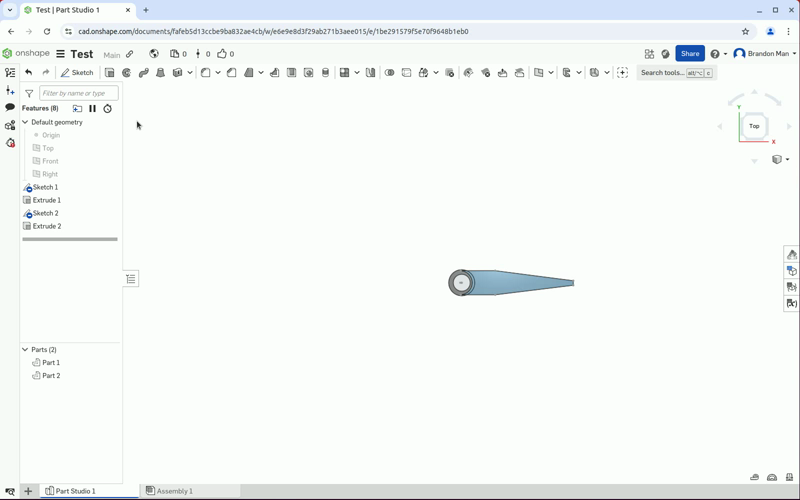
key(up, 3)
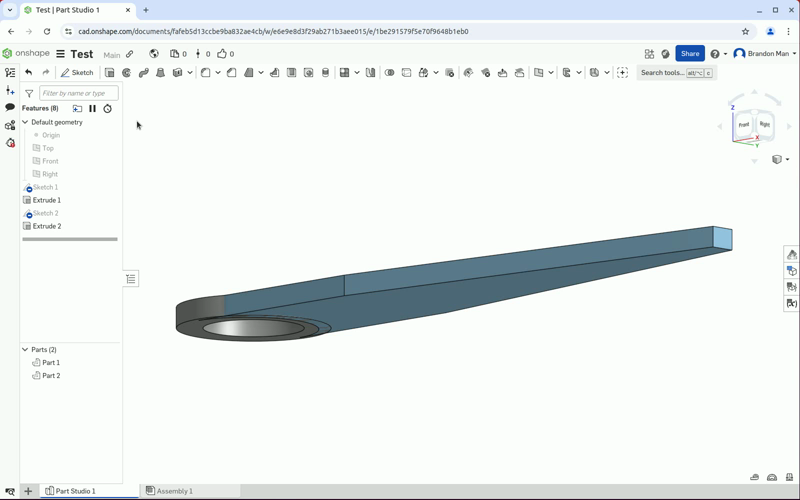
key(left, 3)
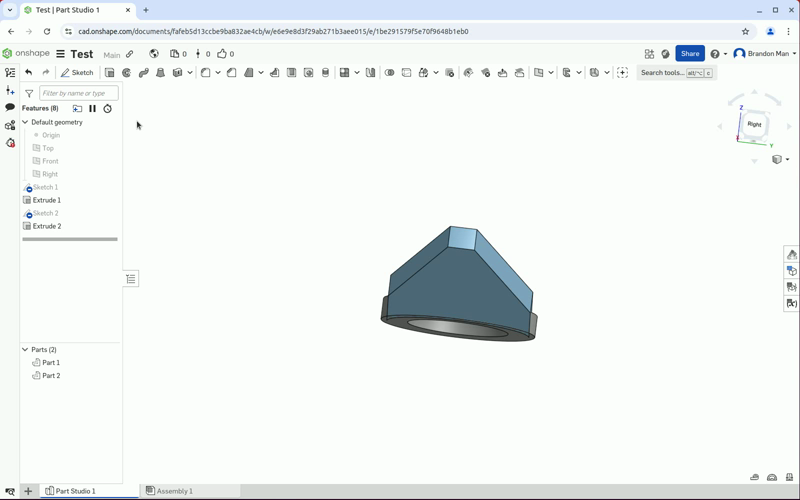
key(right, 3)
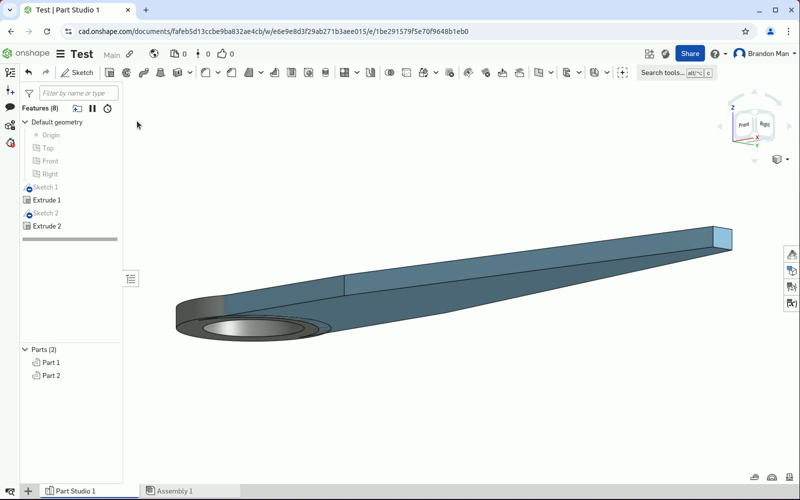
key(down, 3)
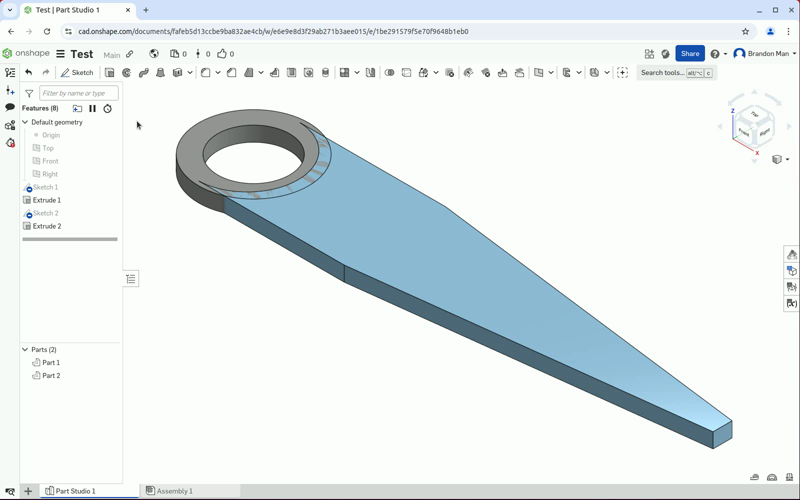
mouse_move(73, 189)
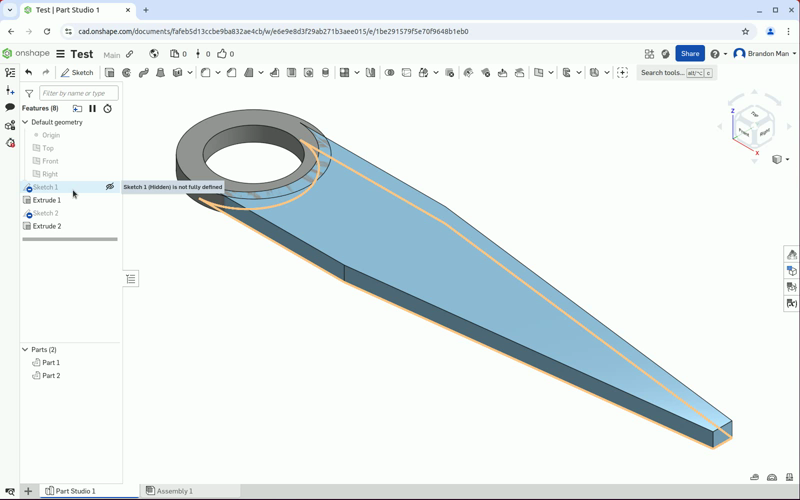
click(73, 189)